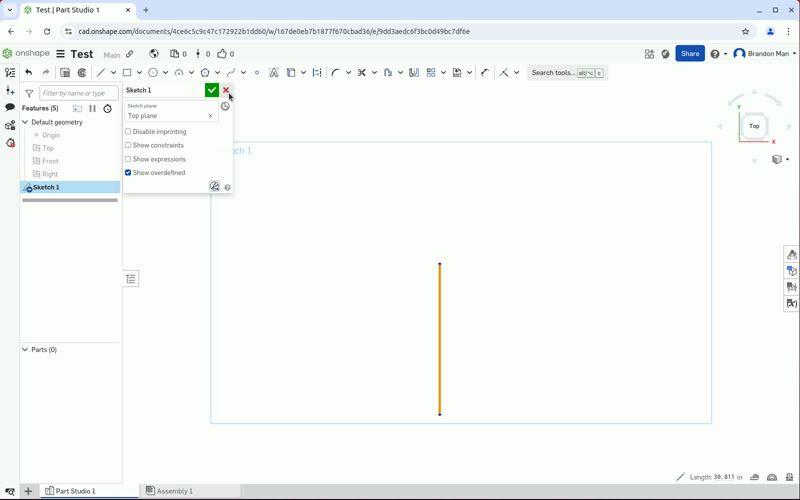
key(shift+h)
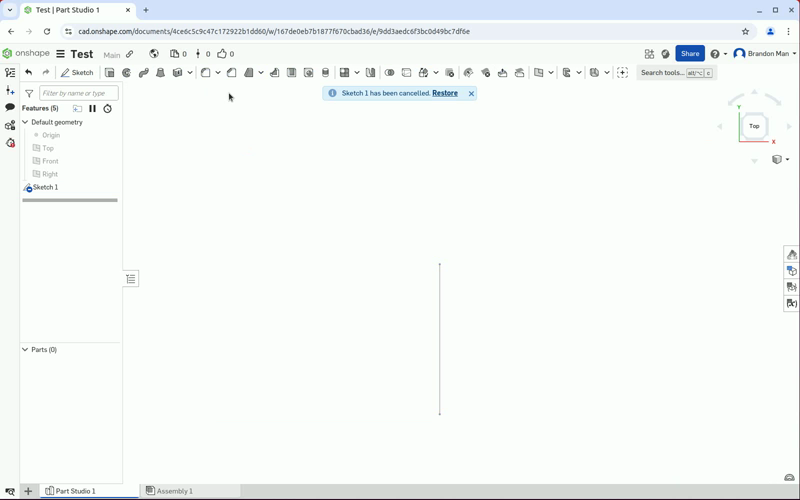
key(shift+s)
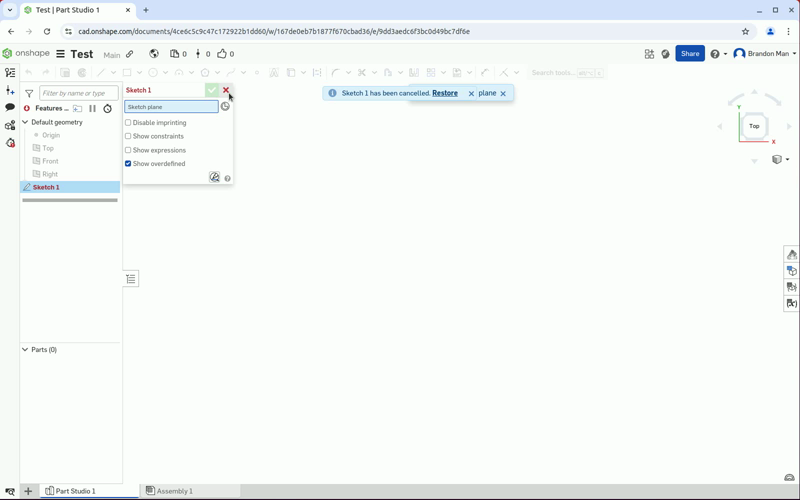
mouse_move(73, 150)
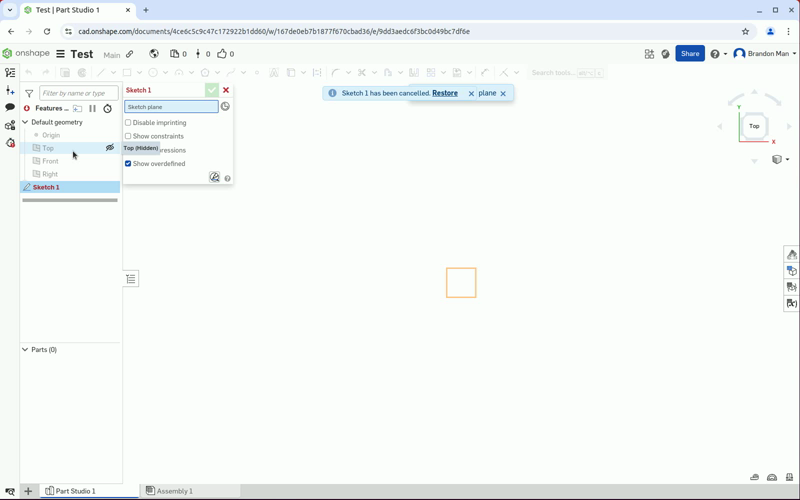
click(73, 150)
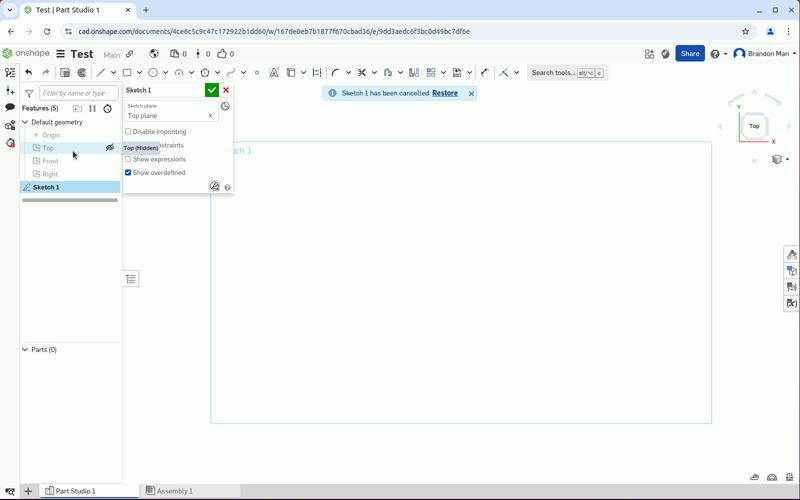
mouse_move(73, 352)
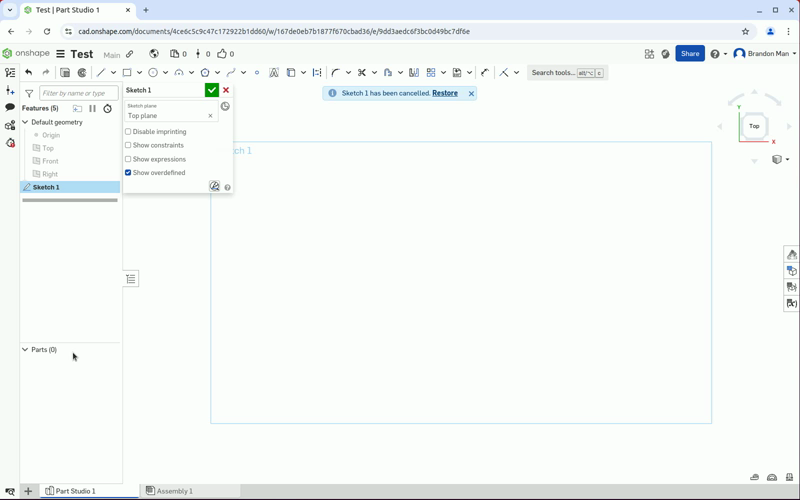
key(y)
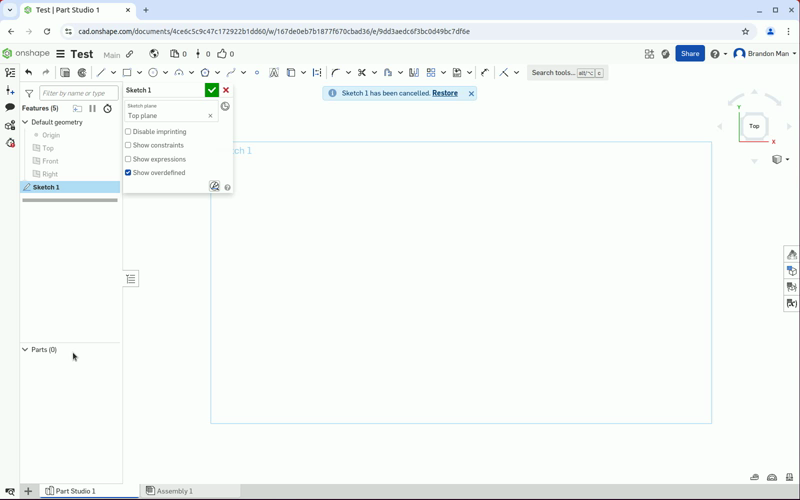
key(l)
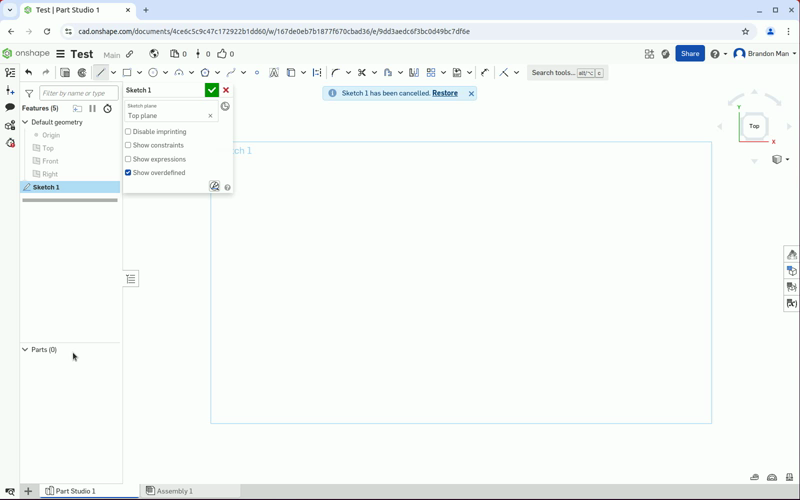
key_down(shift)
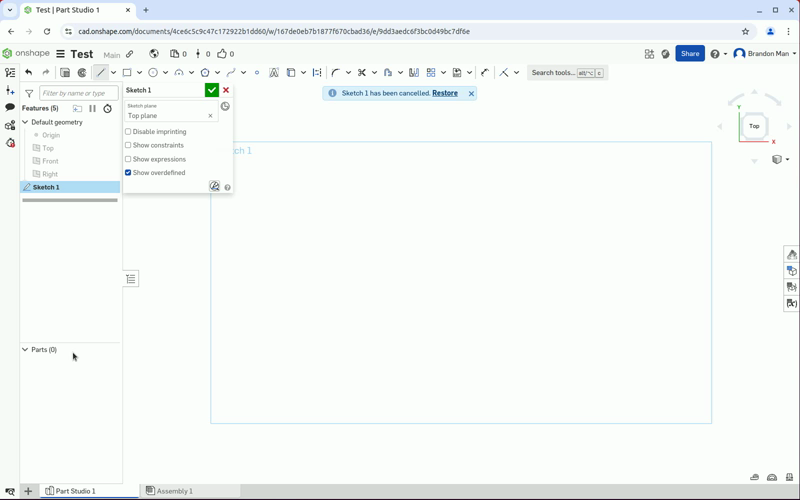
mouse_move(348, 257)
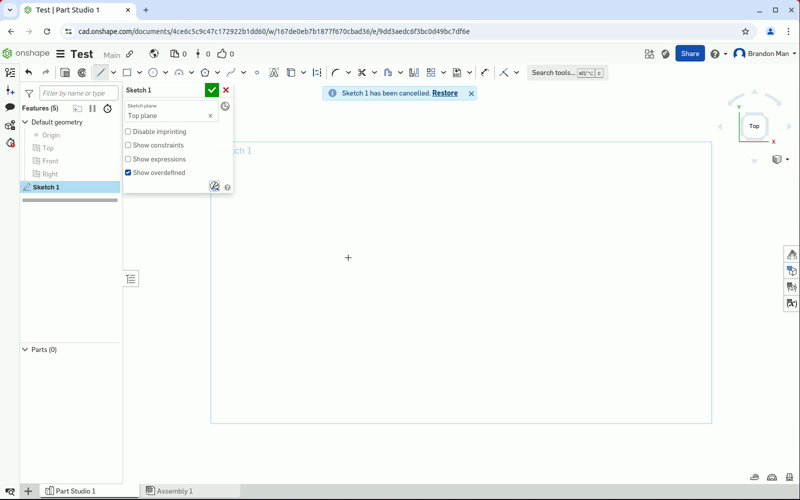
click(348, 257)
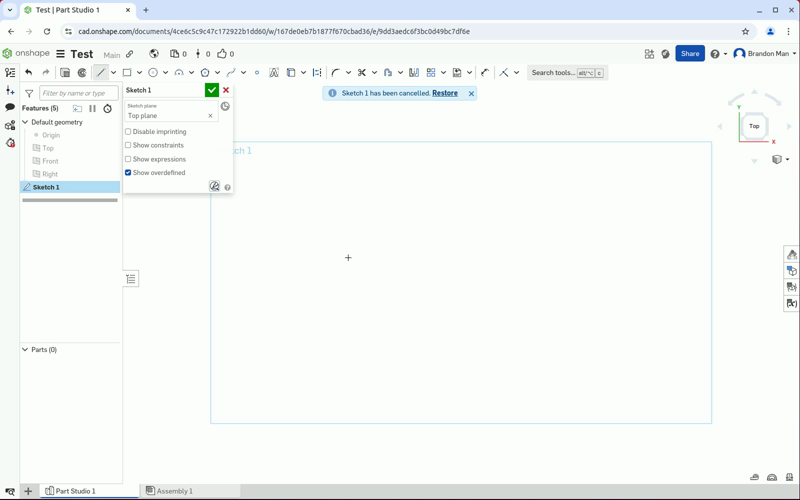
key_up(shift)
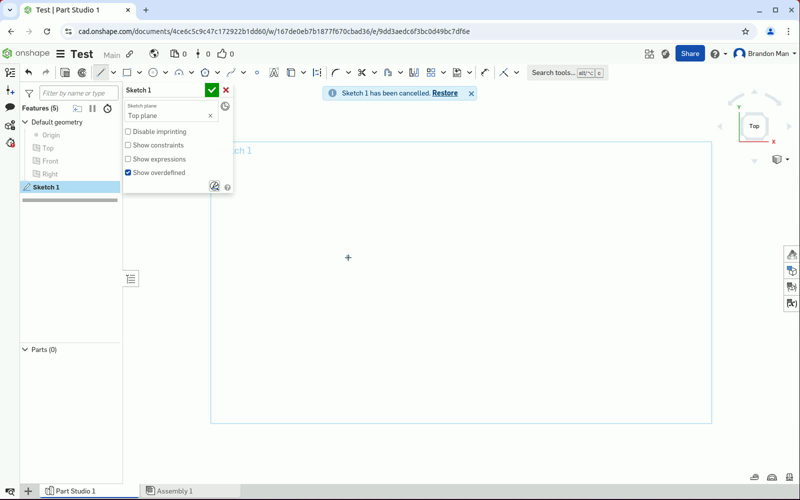
key_down(shift)
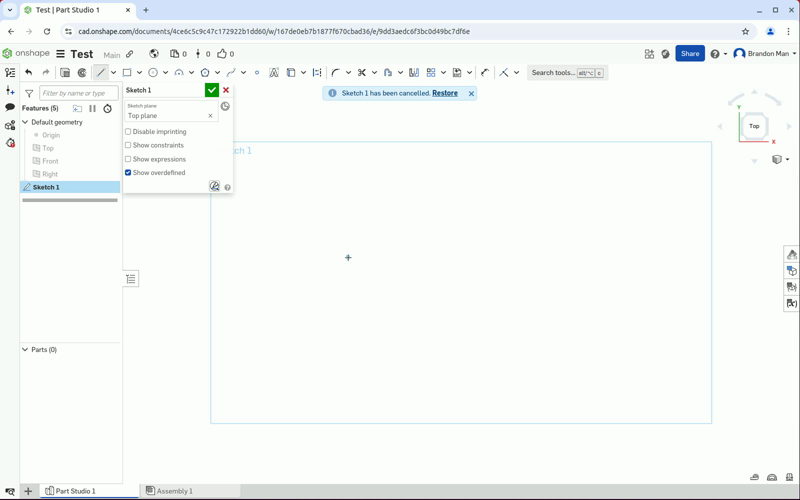
mouse_move(404, 311)
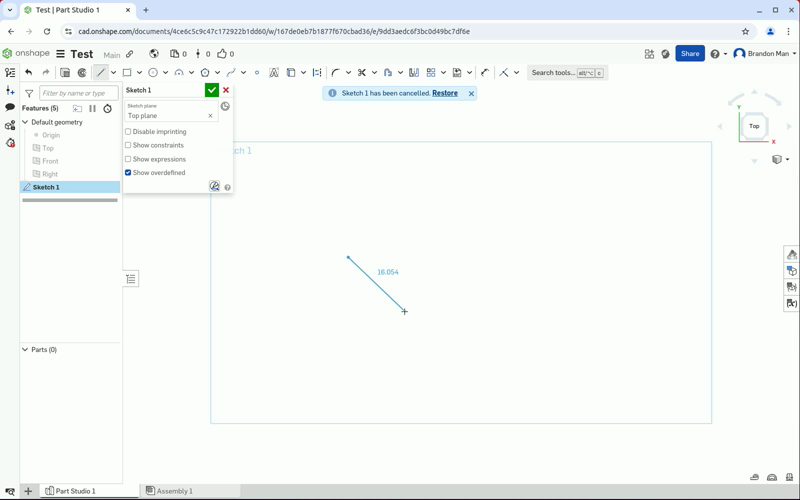
click(404, 311)
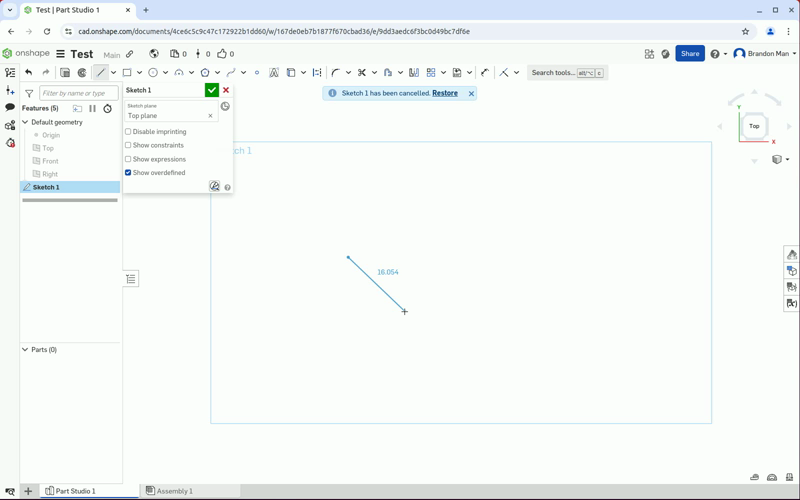
key_up(shift)
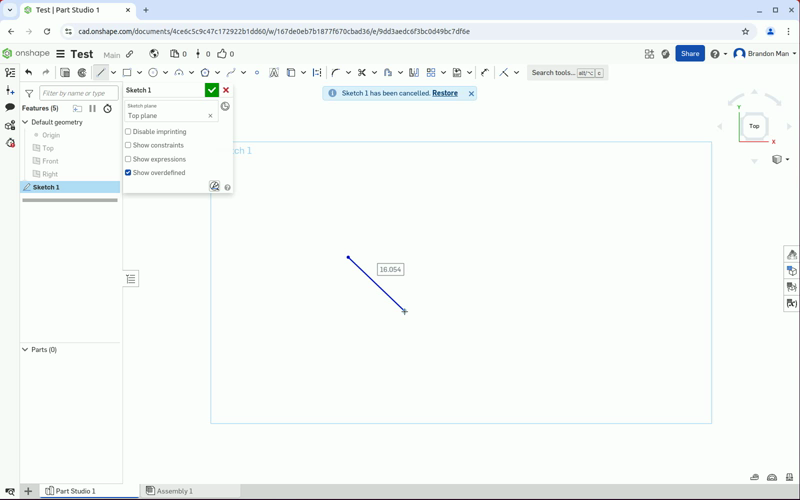
key_down(shift)
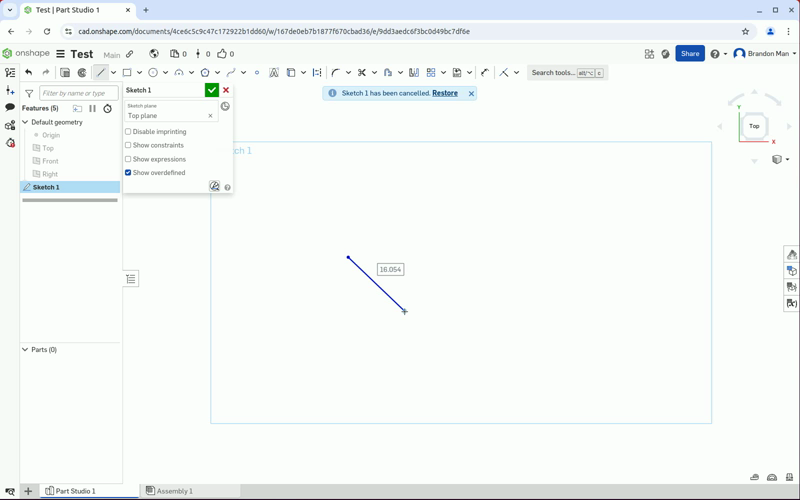
mouse_move(379, 378)
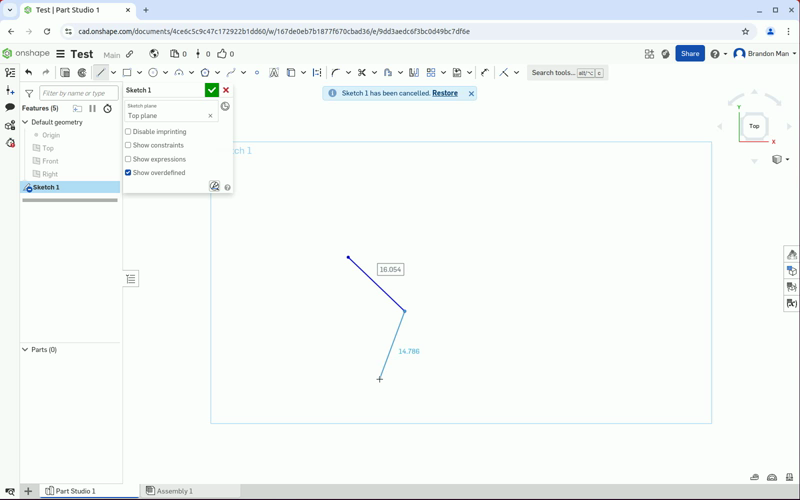
click(379, 378)
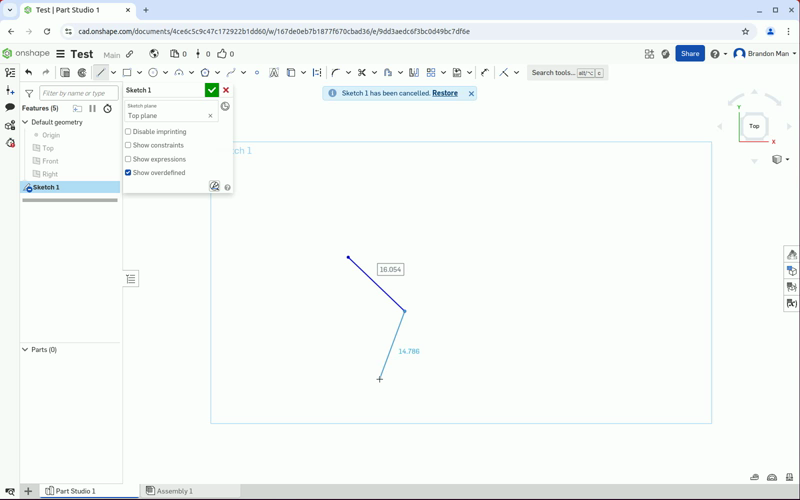
key_up(shift)
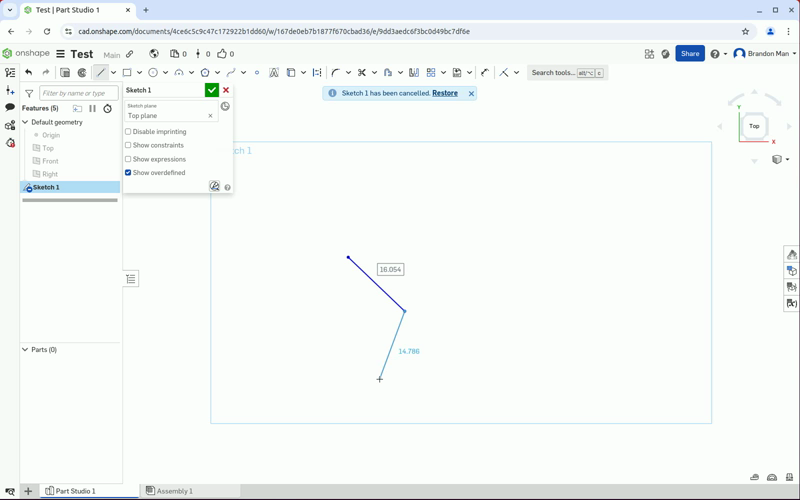
key_down(shift)
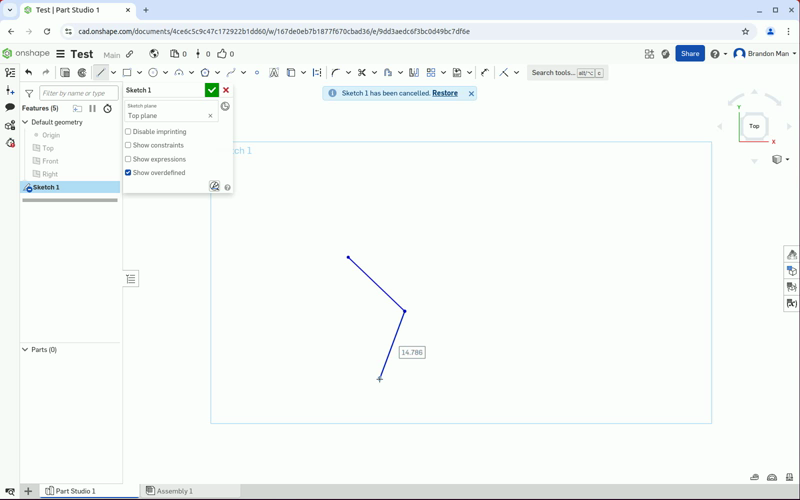
mouse_move(461, 340)
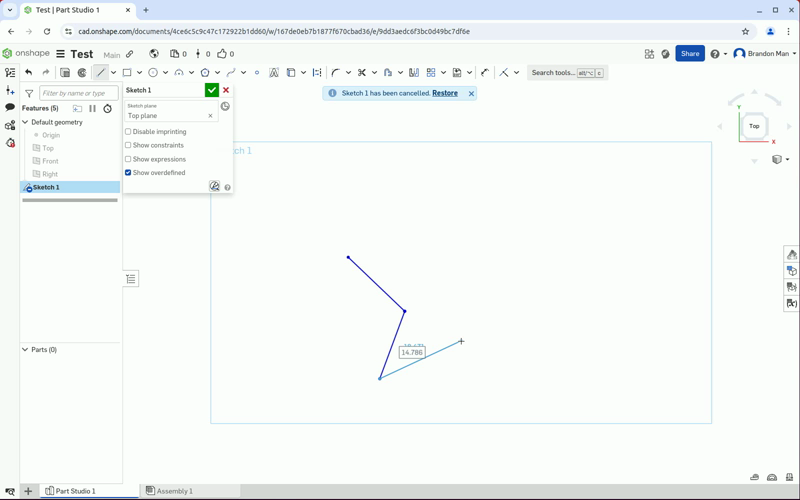
click(461, 340)
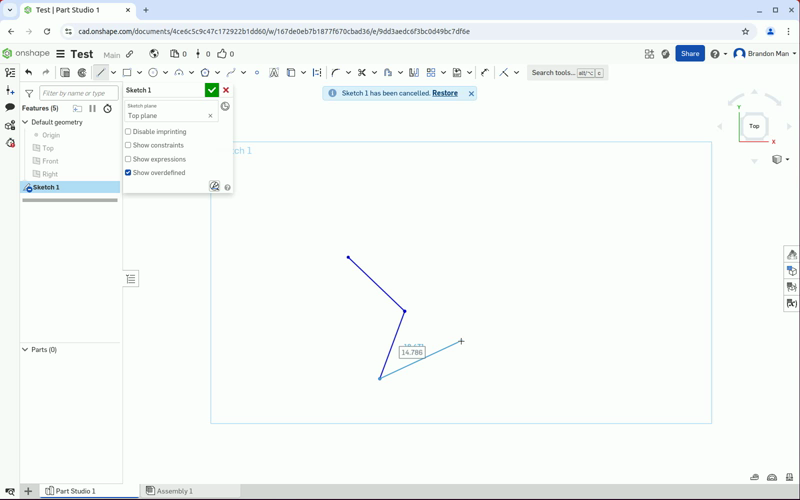
key_up(shift)
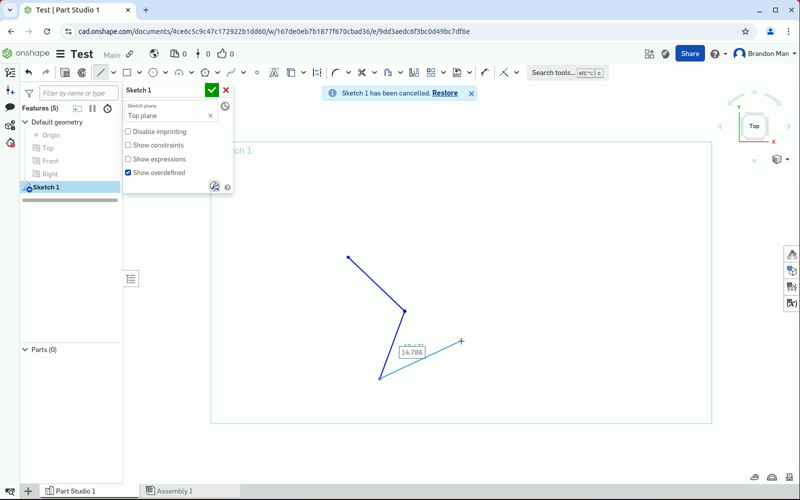
key_down(shift)
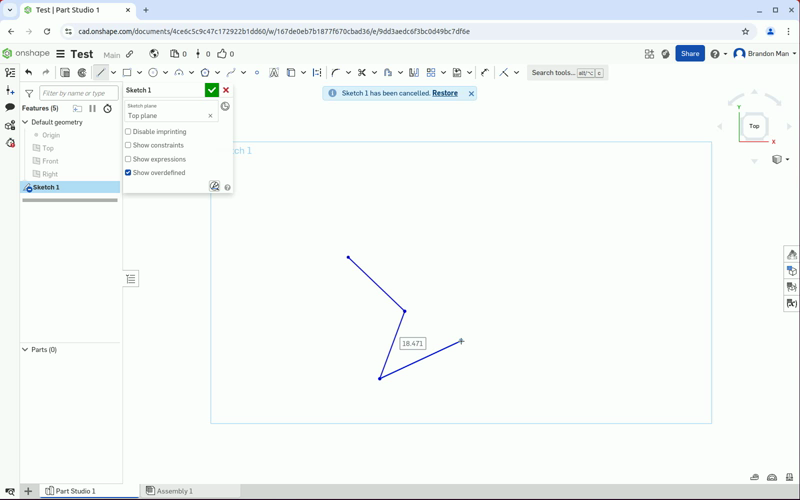
mouse_move(535, 378)
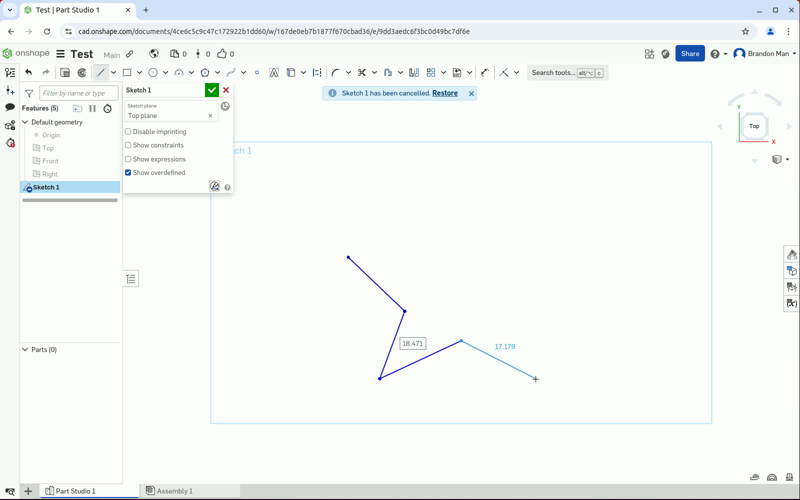
click(535, 378)
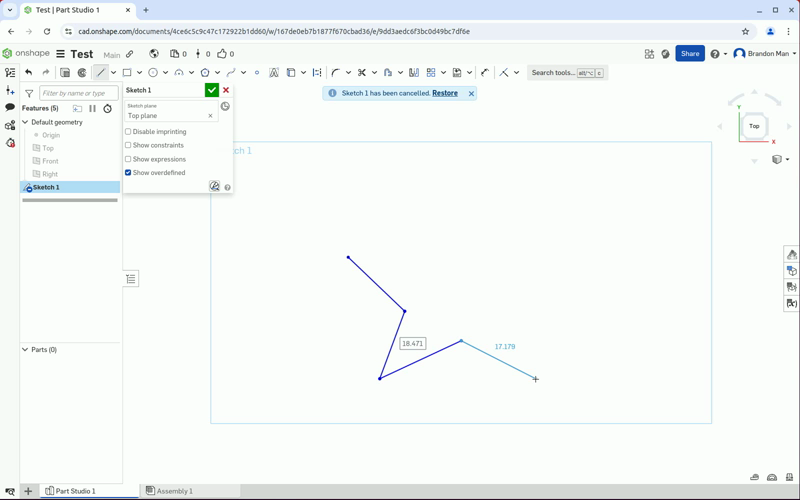
key_up(shift)
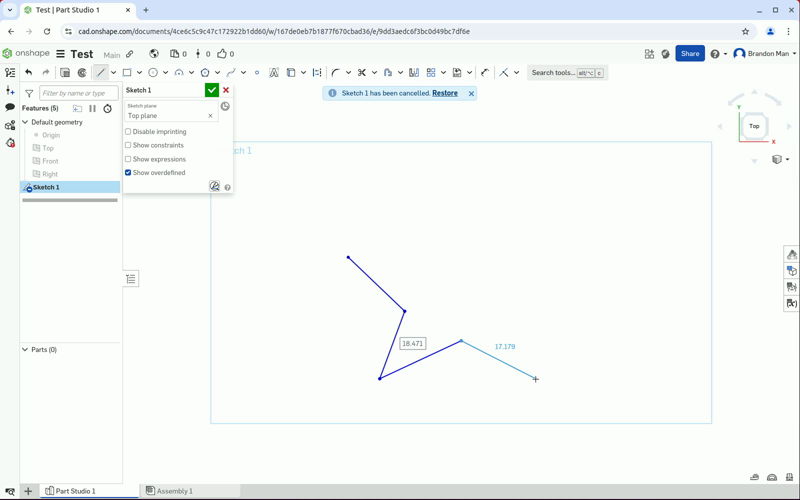
key_down(shift)
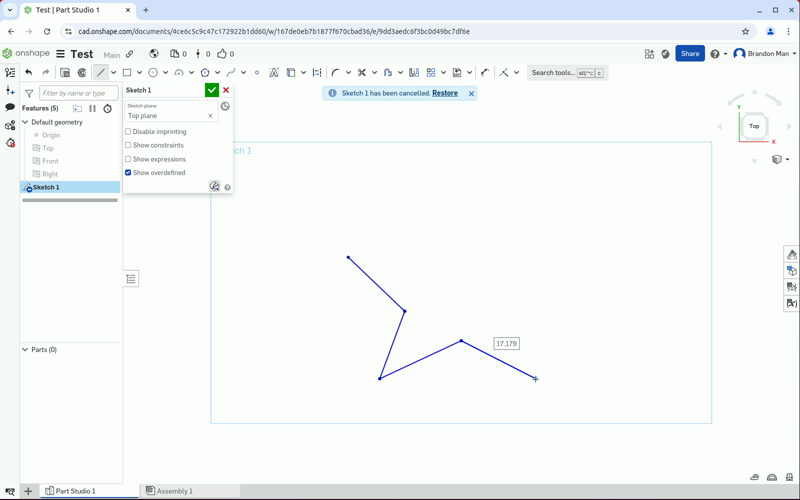
mouse_move(517, 311)
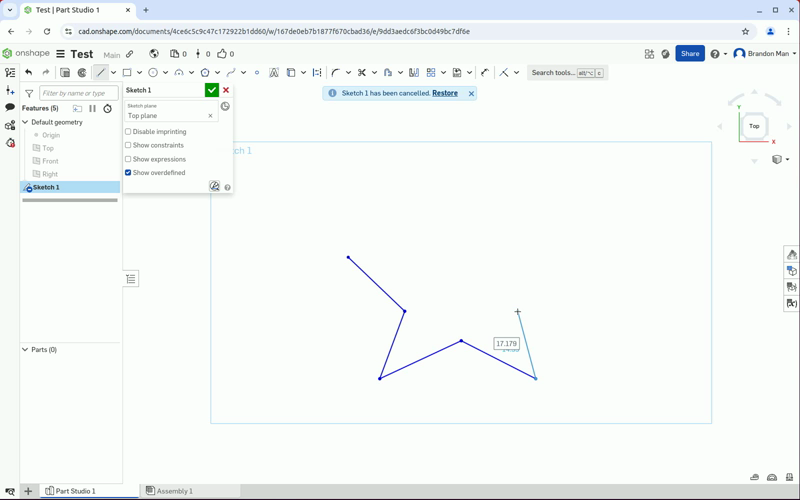
click(517, 311)
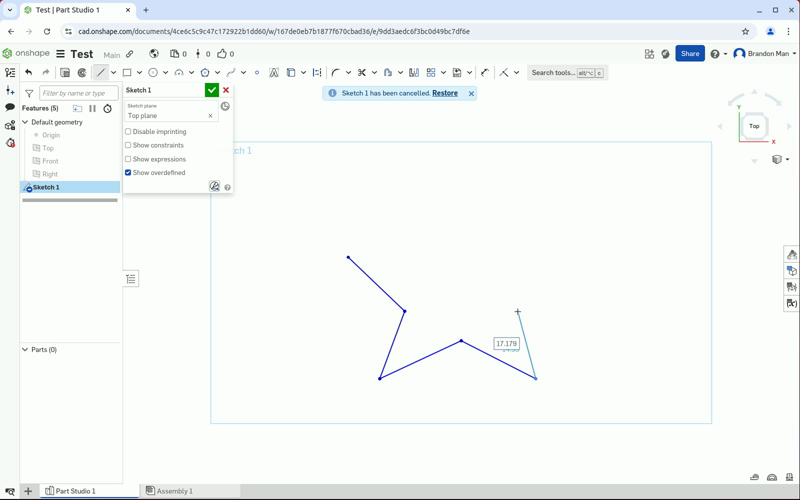
key_up(shift)
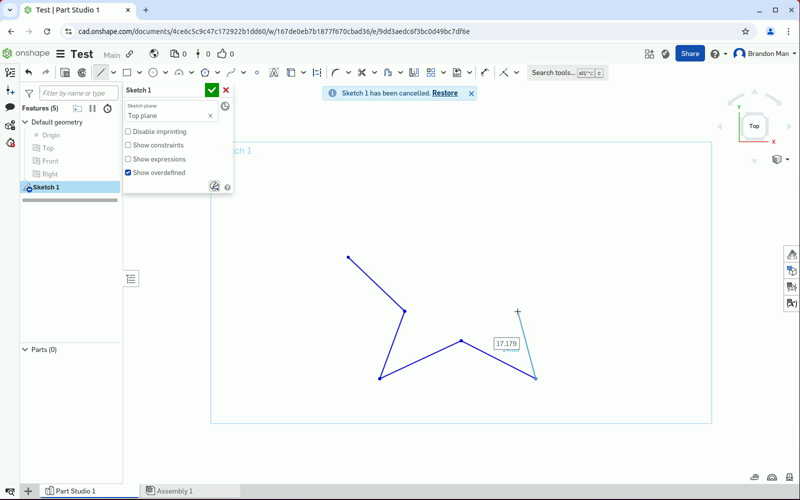
key_down(shift)
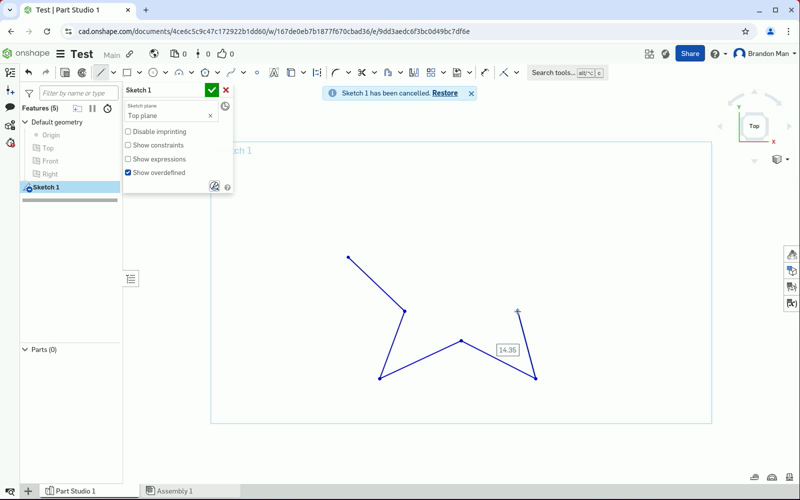
mouse_move(562, 257)
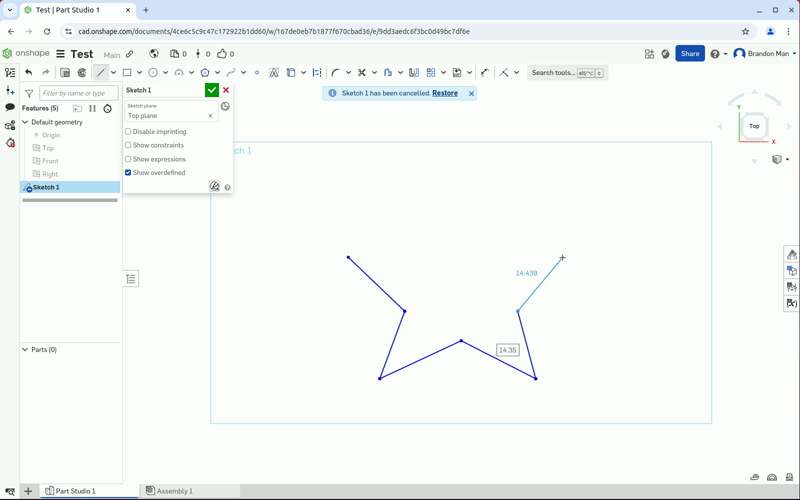
click(562, 257)
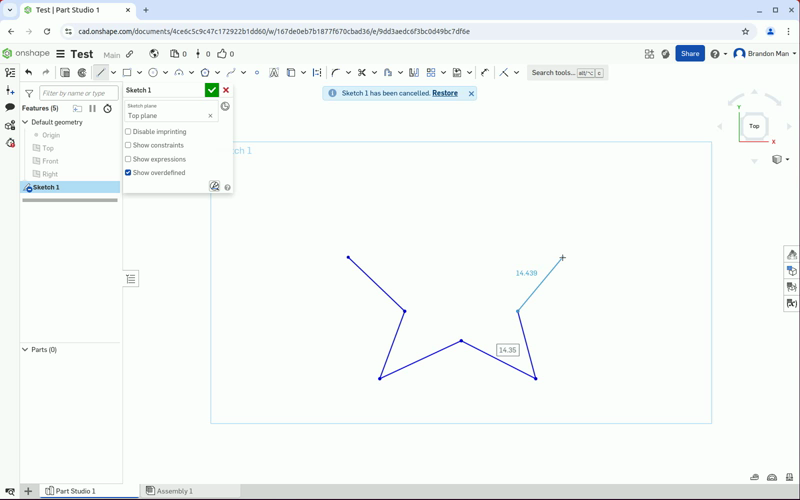
key_up(shift)
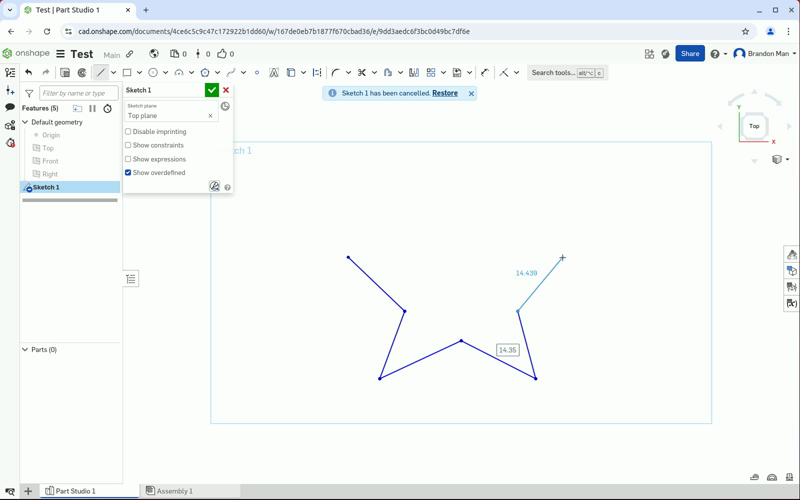
key_down(shift)
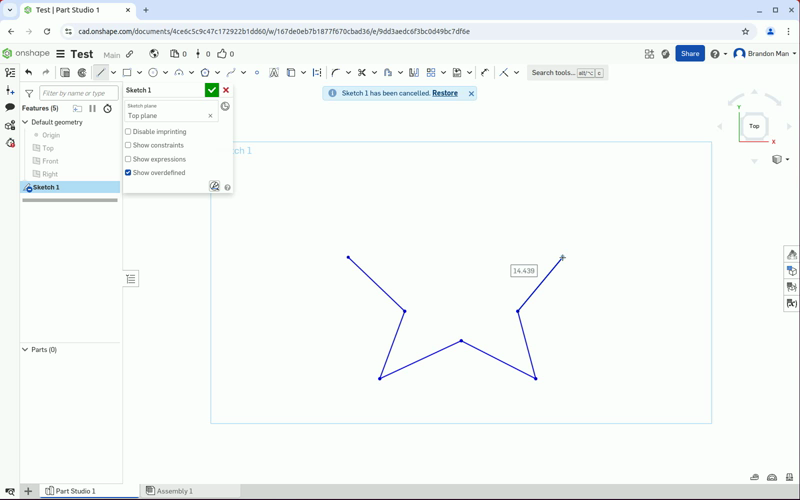
mouse_move(495, 257)
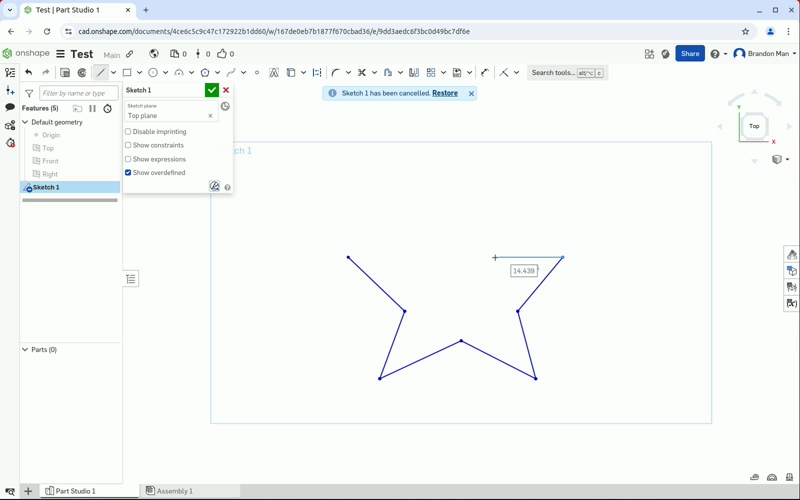
click(495, 257)
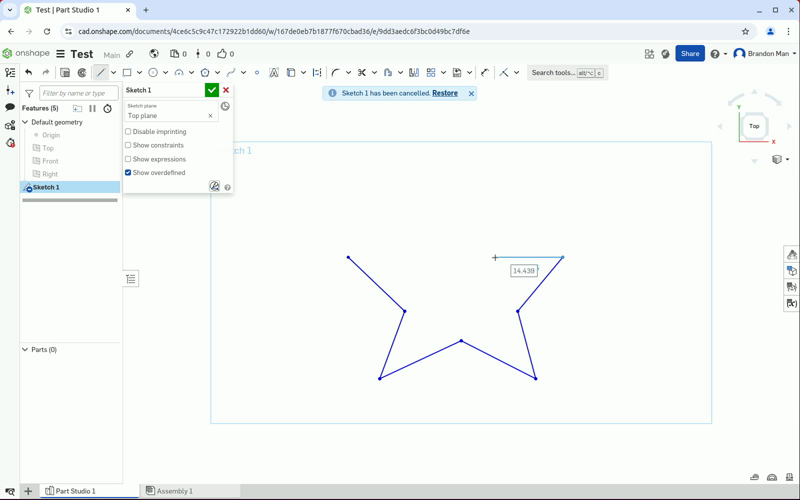
key_up(shift)
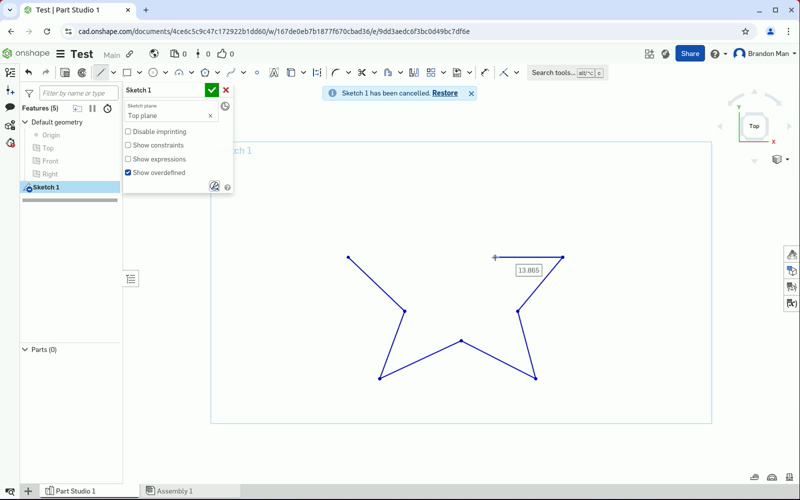
key_down(shift)
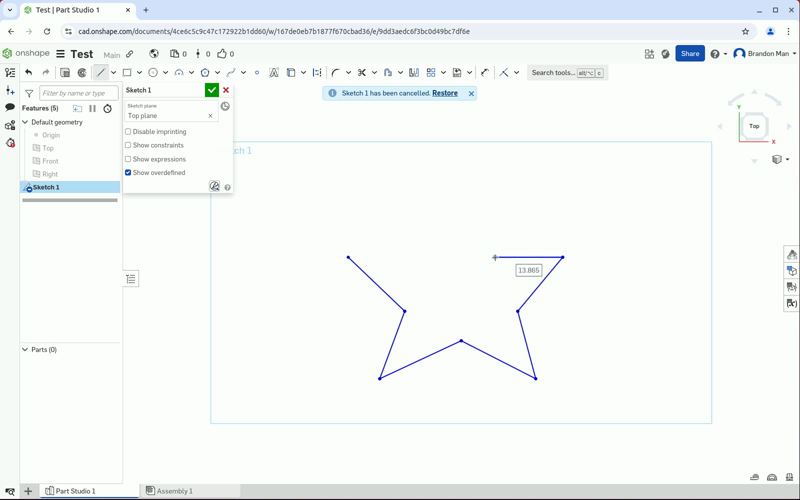
mouse_move(461, 184)
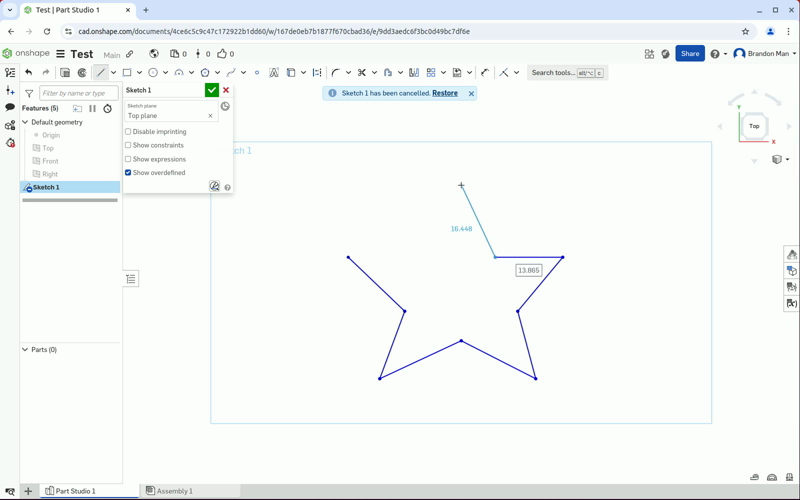
click(461, 184)
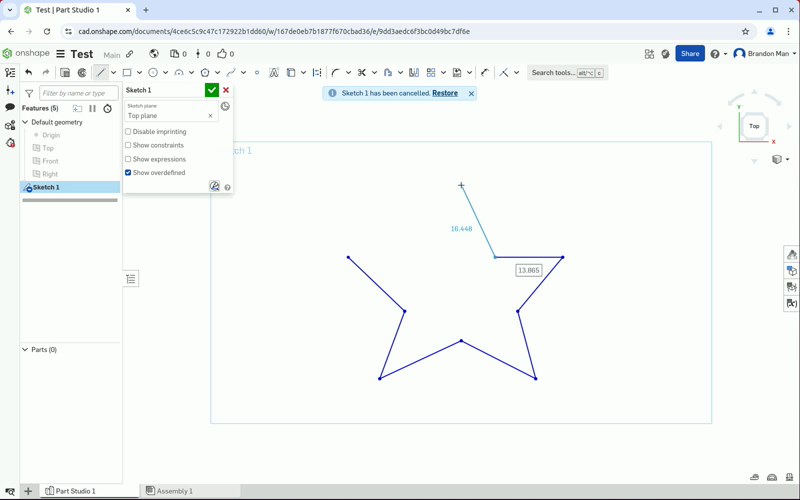
key_up(shift)
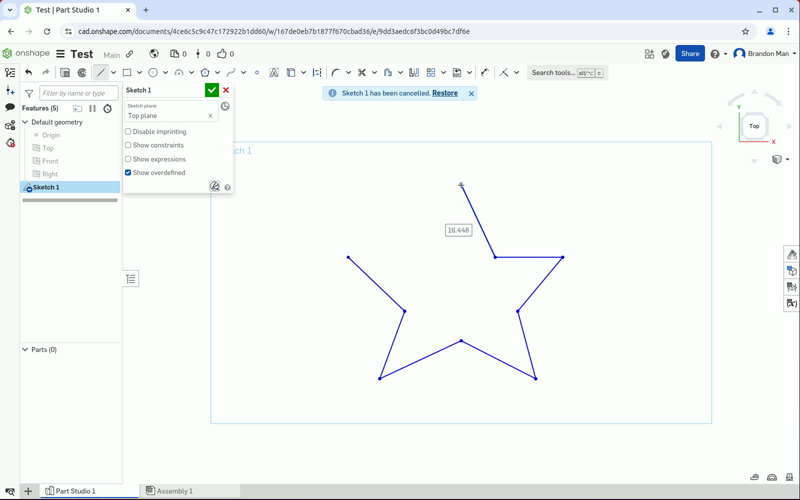
key_down(shift)
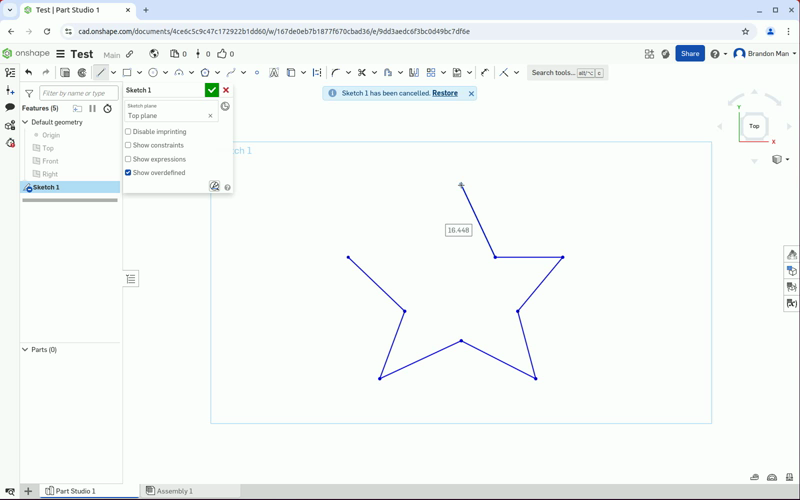
mouse_move(429, 257)
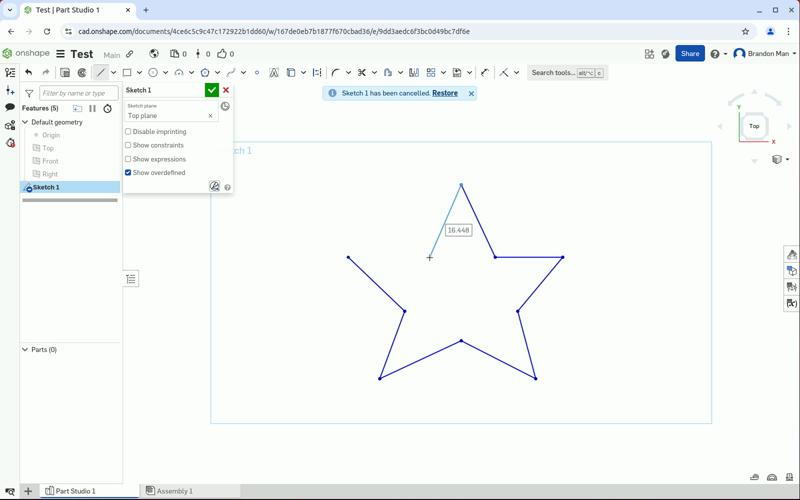
click(429, 257)
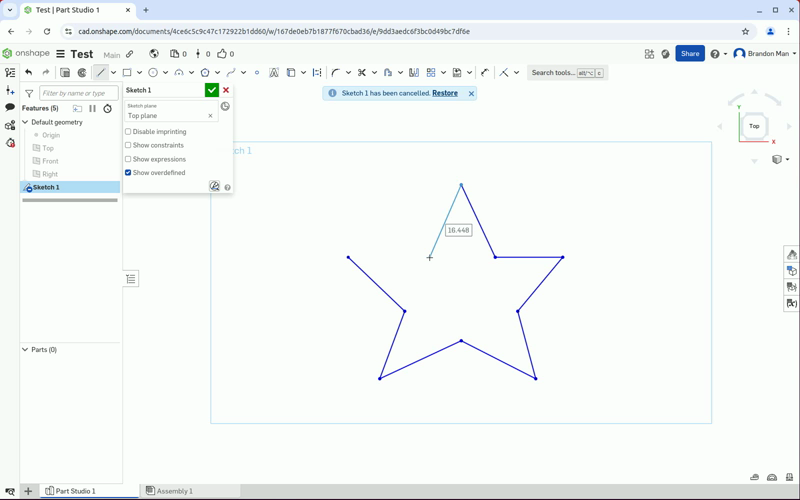
key_up(shift)
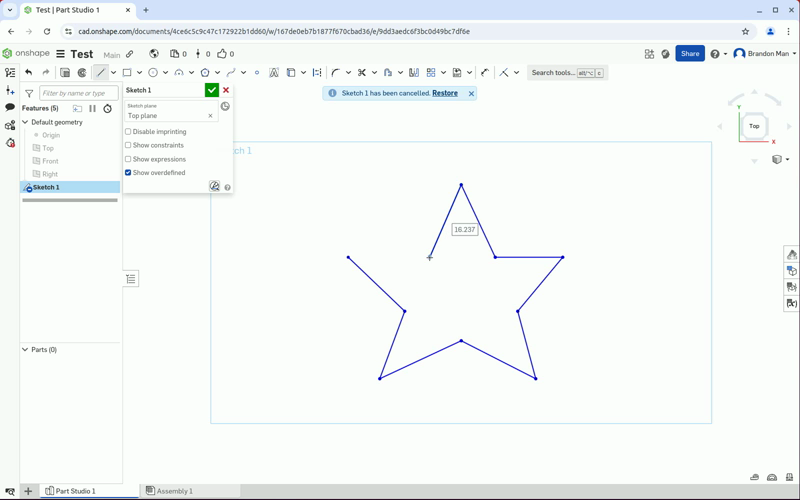
key_down(shift)
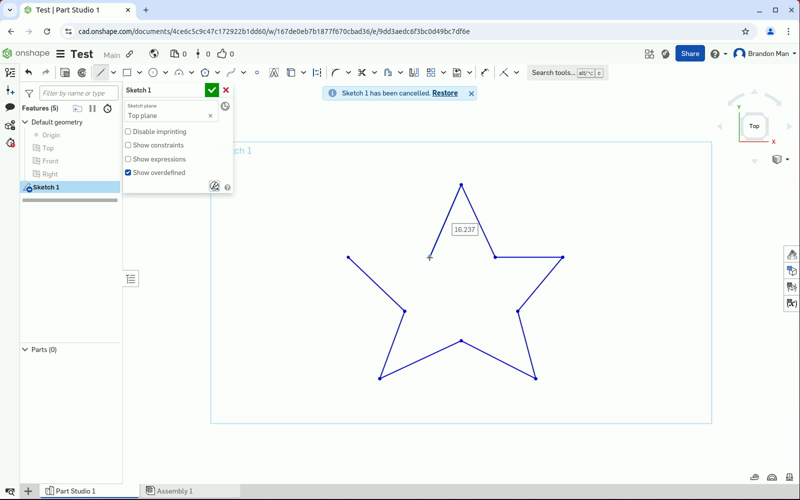
mouse_move(348, 257)
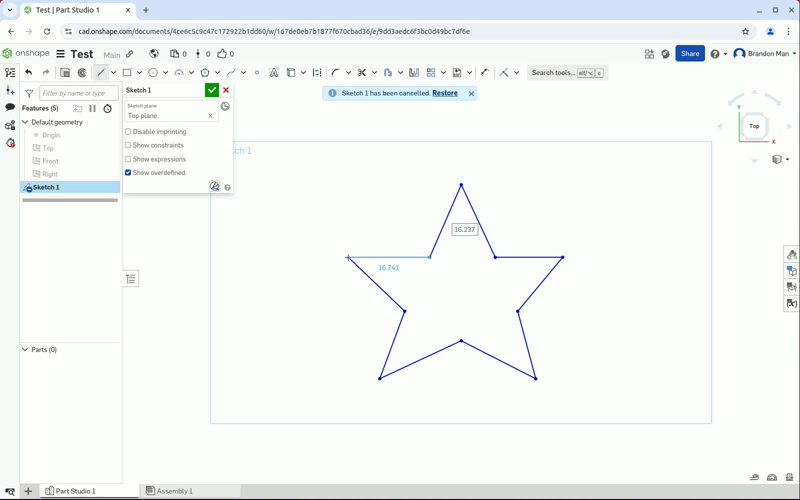
key_up(shift)
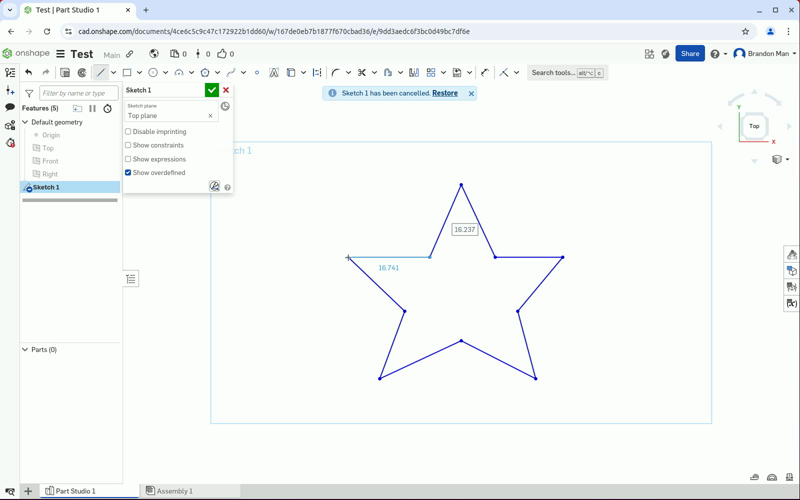
click(348, 257)
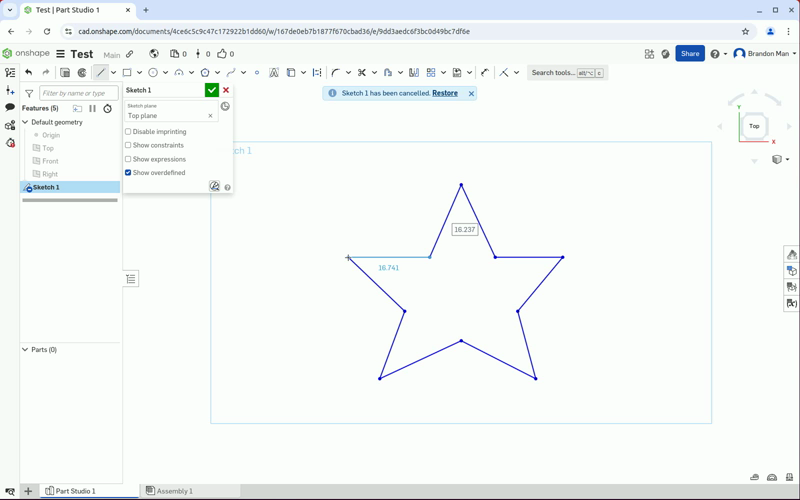
key(esc)
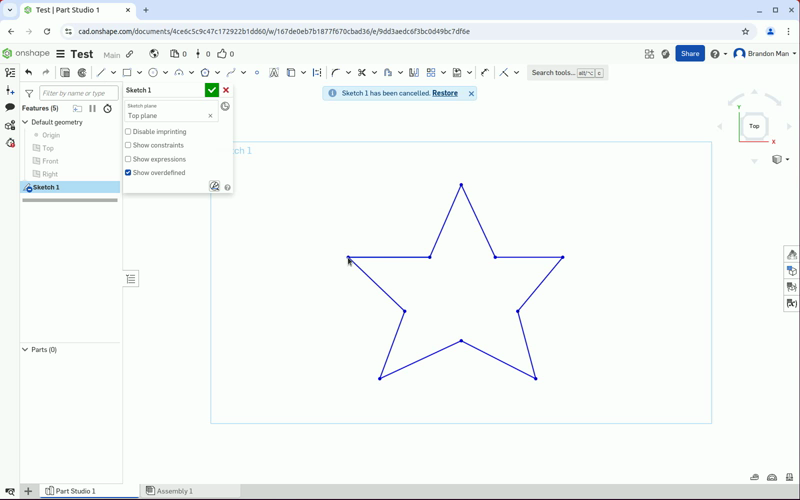
mouse_move(446, 317)
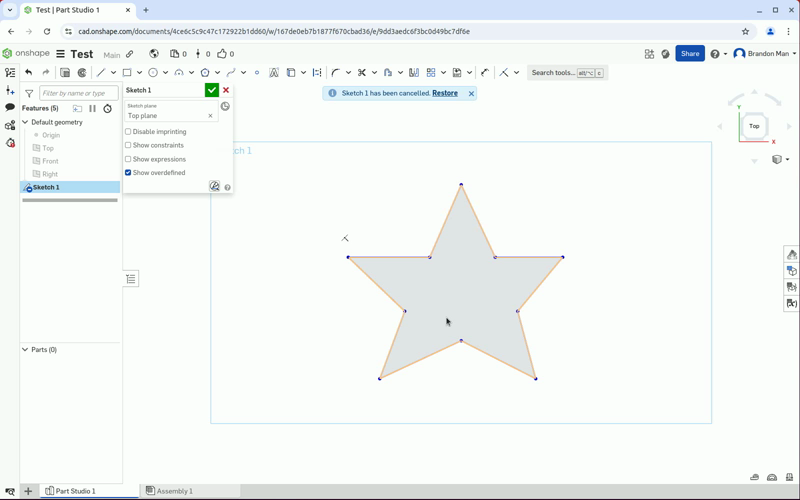
click(446, 317)
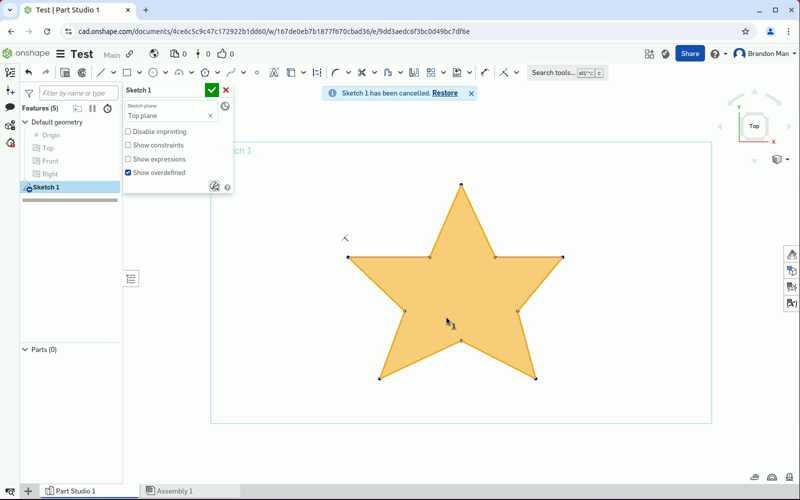
mouse_move(73, 352)
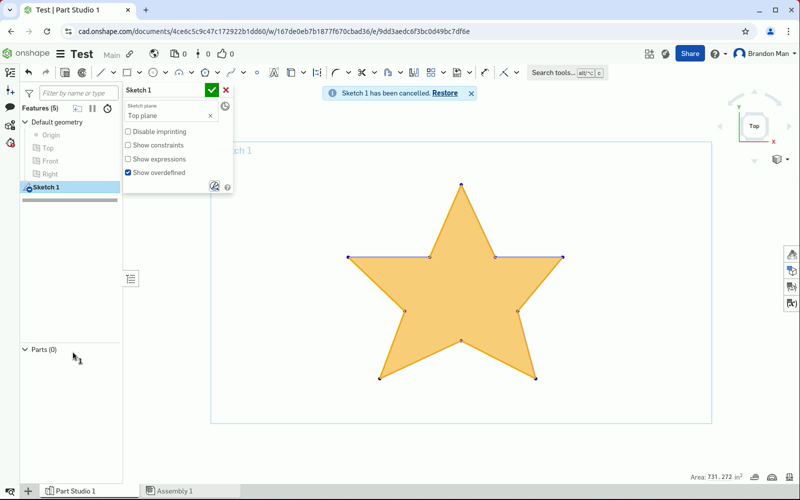
key(shift+y)
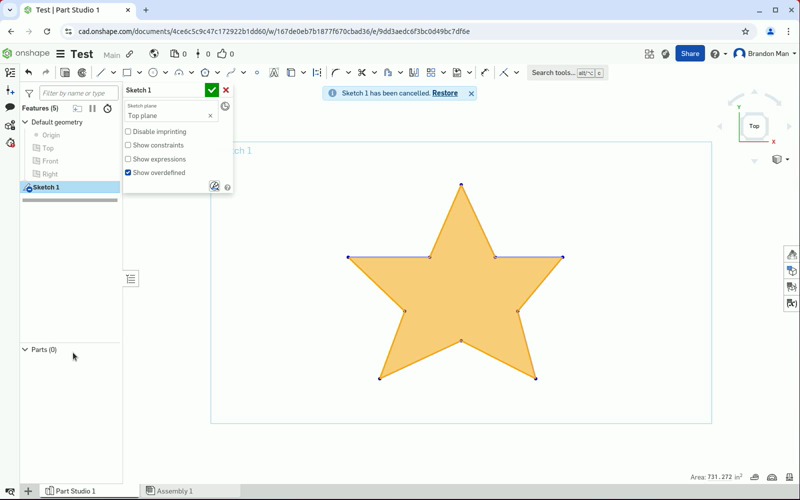
key(shift+e)
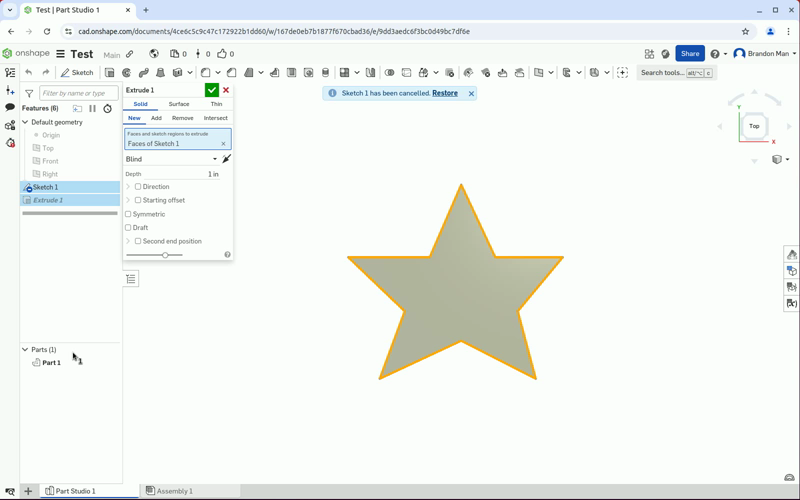
mouse_move(143, 106)
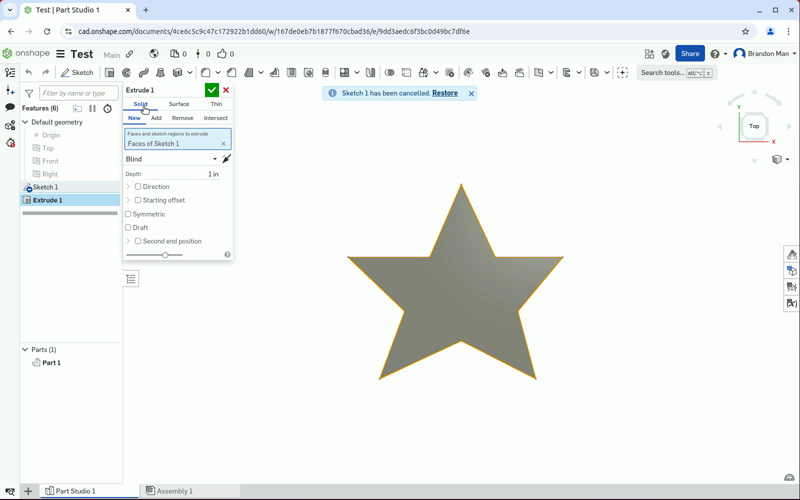
click(143, 106)
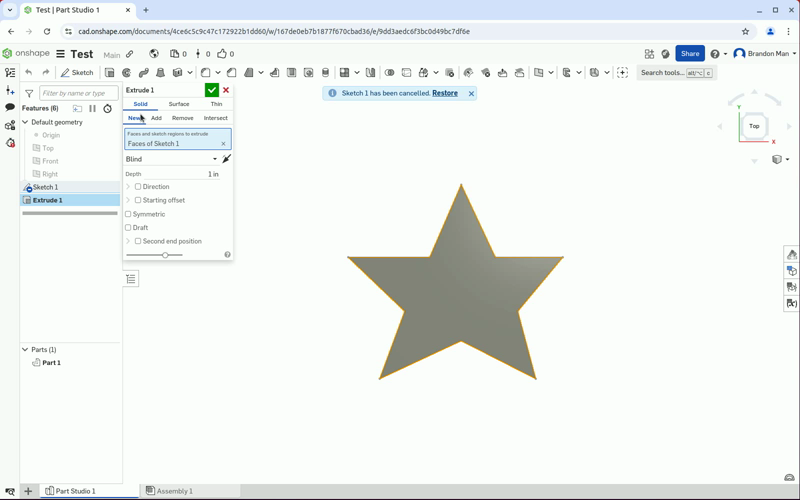
mouse_move(137, 120)
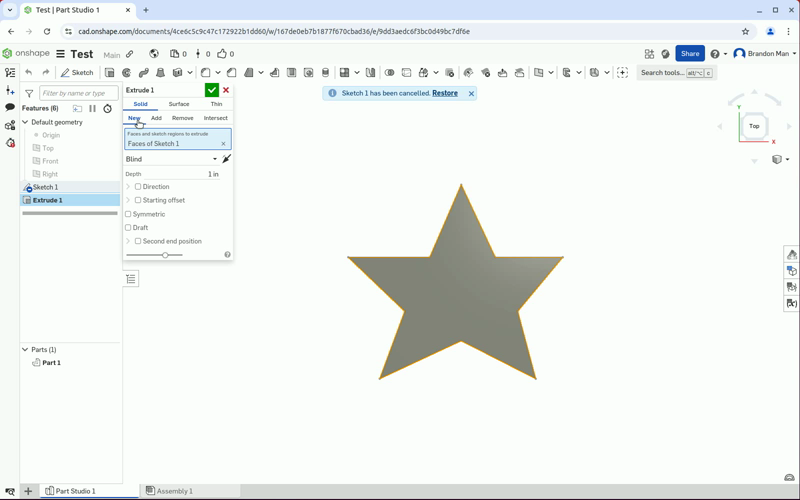
click(137, 120)
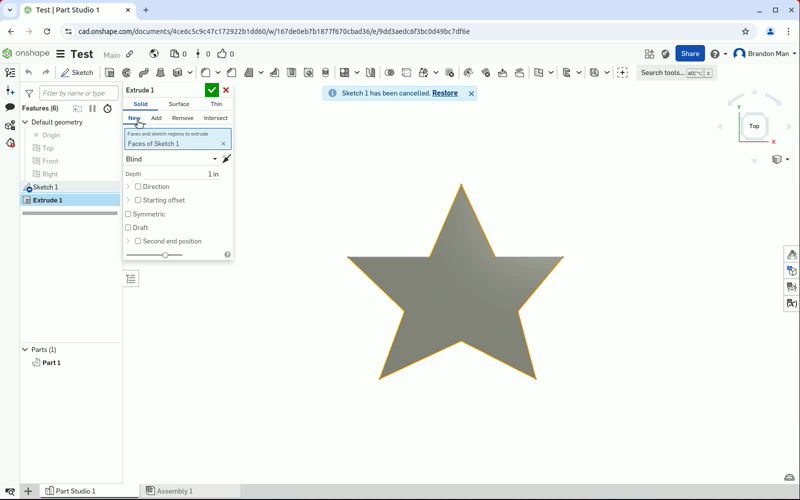
key(tab, 4)
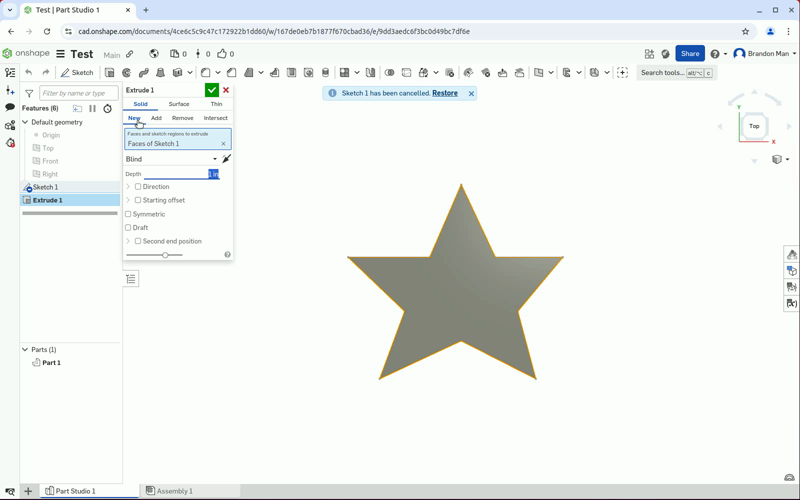
text(13.721)
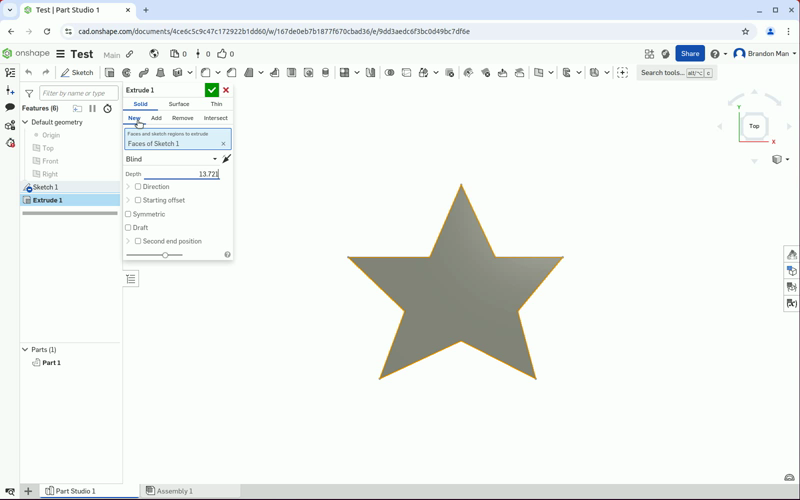
key(enter)
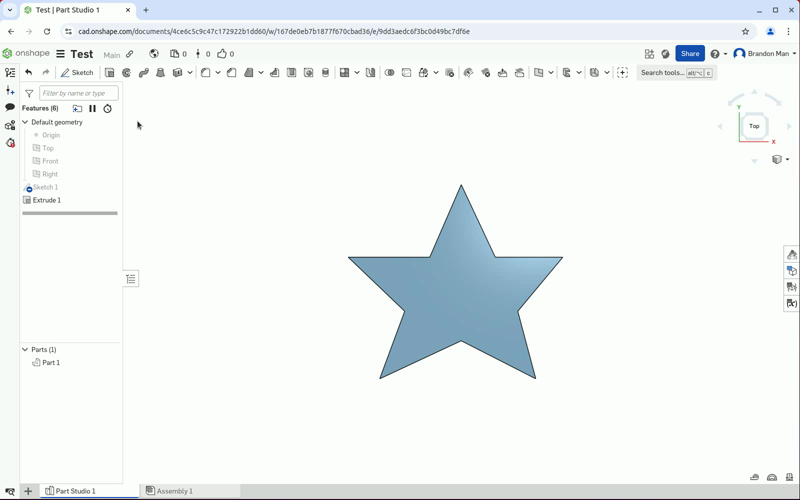
key(shift+h)
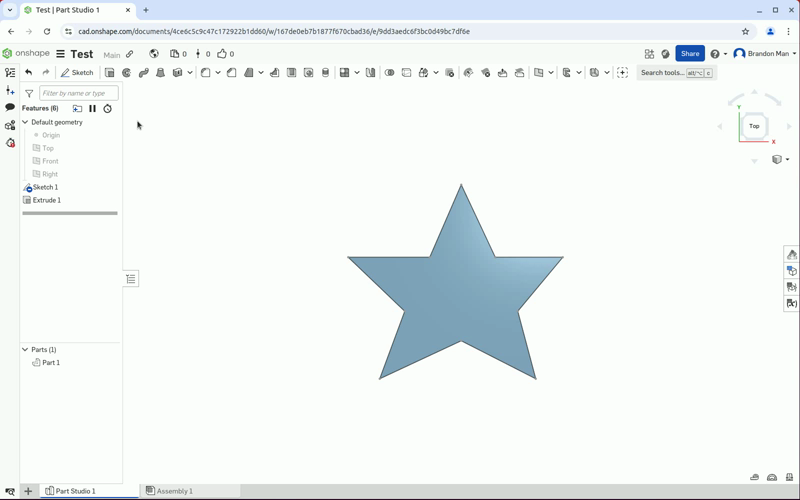
key(shift+h)
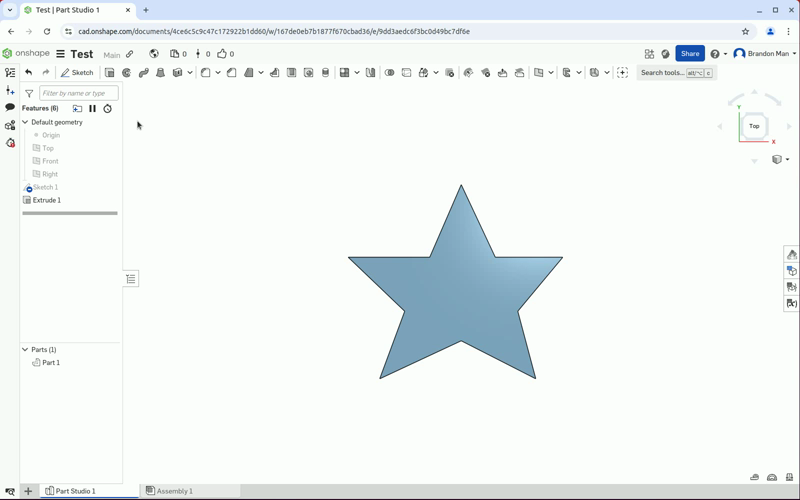
mouse_move(73, 189)
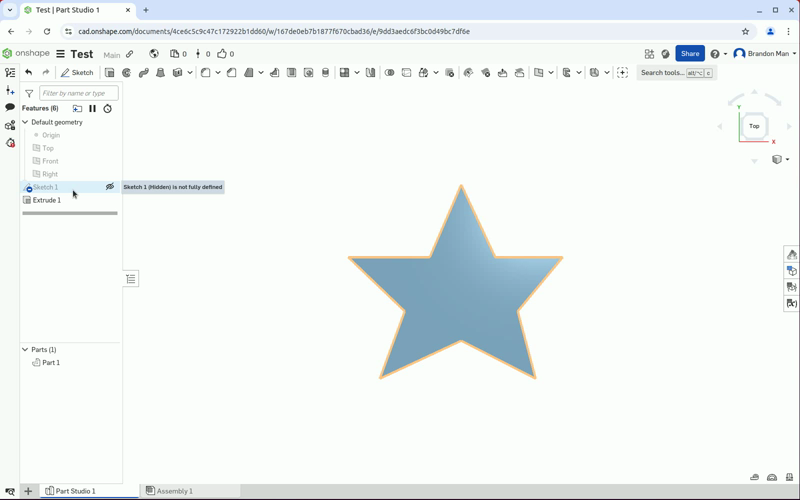
click(73, 189)
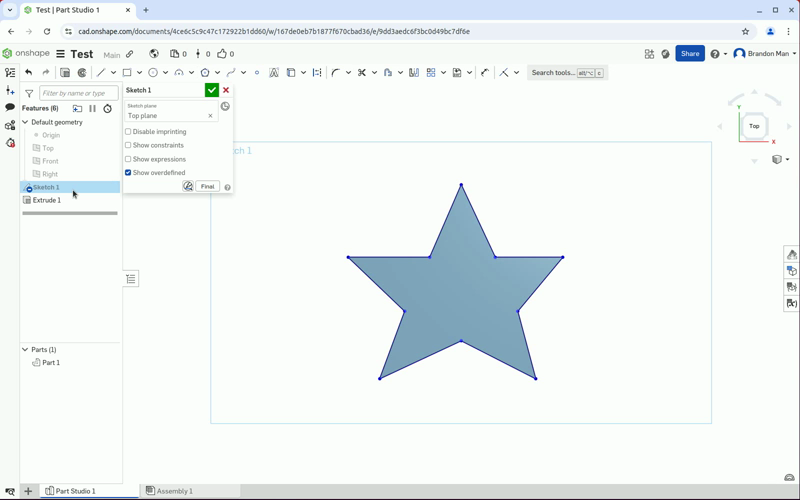
mouse_move(229, 92)
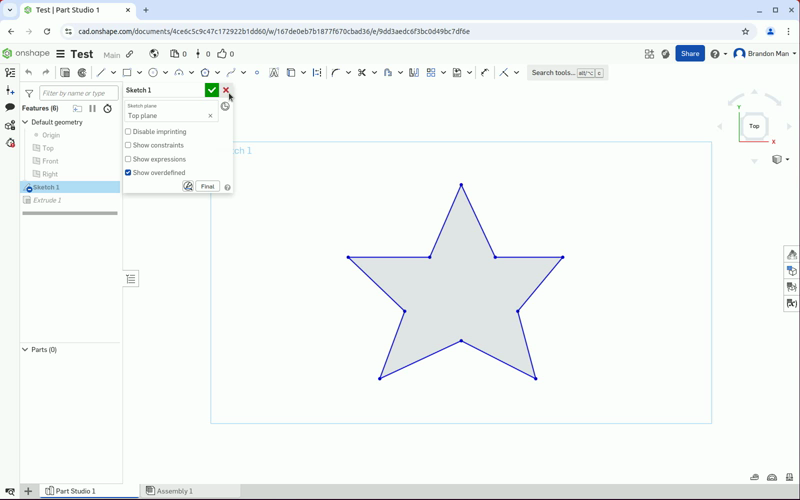
click(229, 92)
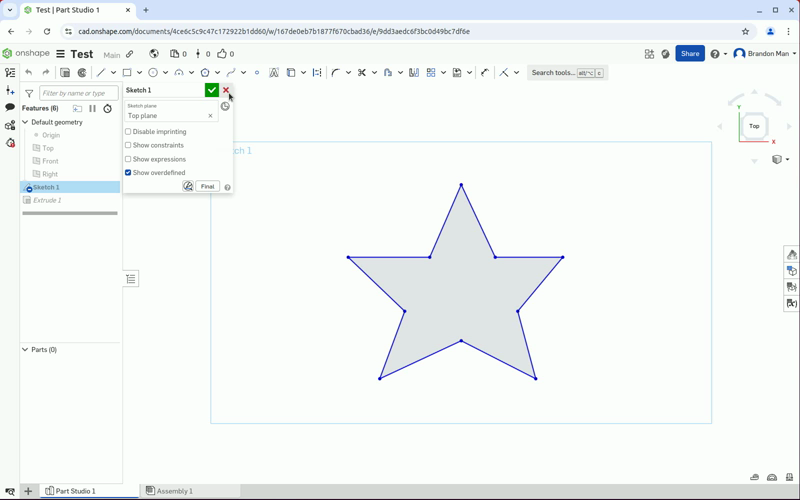
key(shift+s)
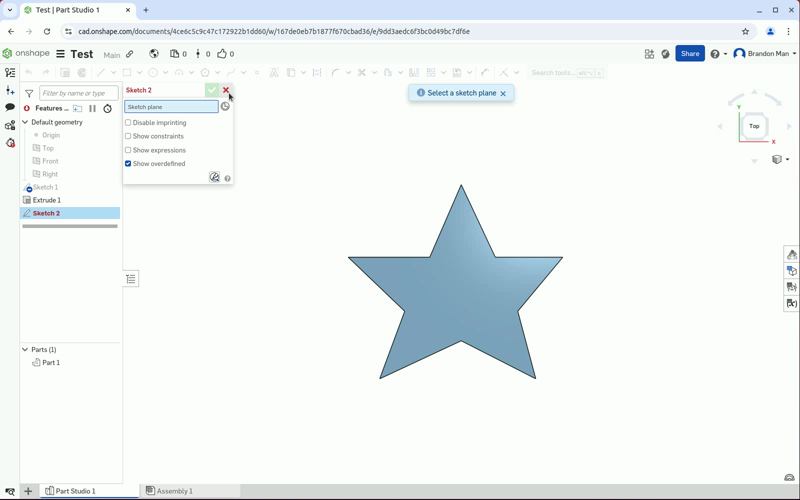
mouse_move(73, 150)
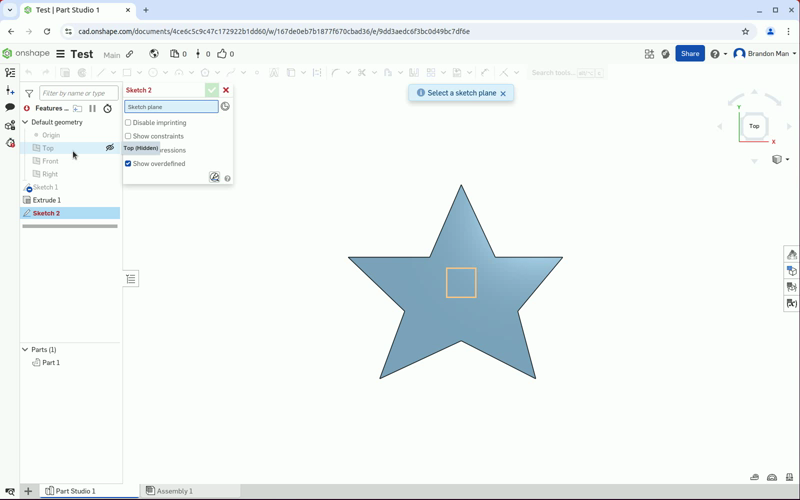
click(73, 150)
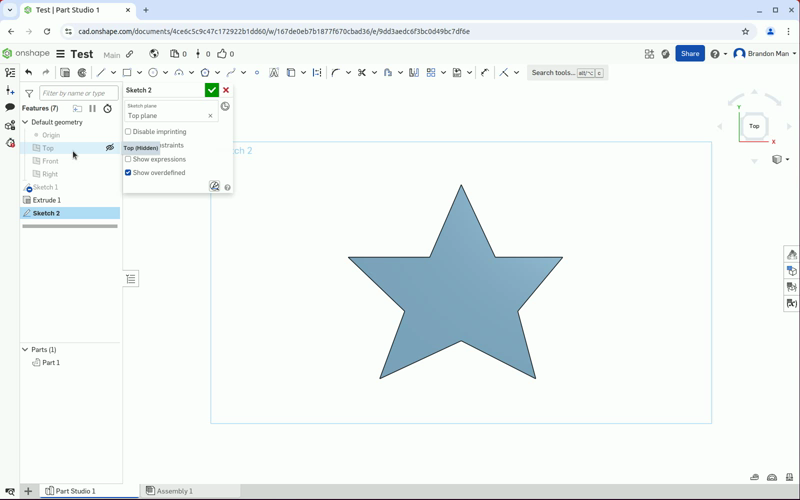
mouse_move(73, 352)
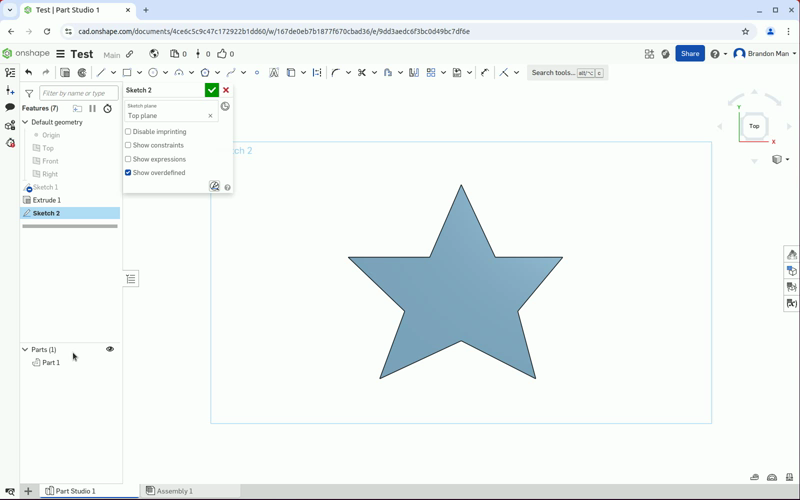
key(y)
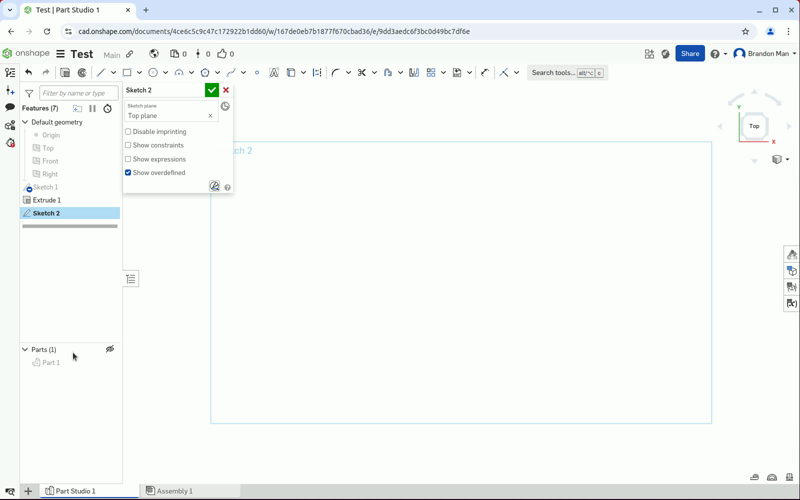
key(l)
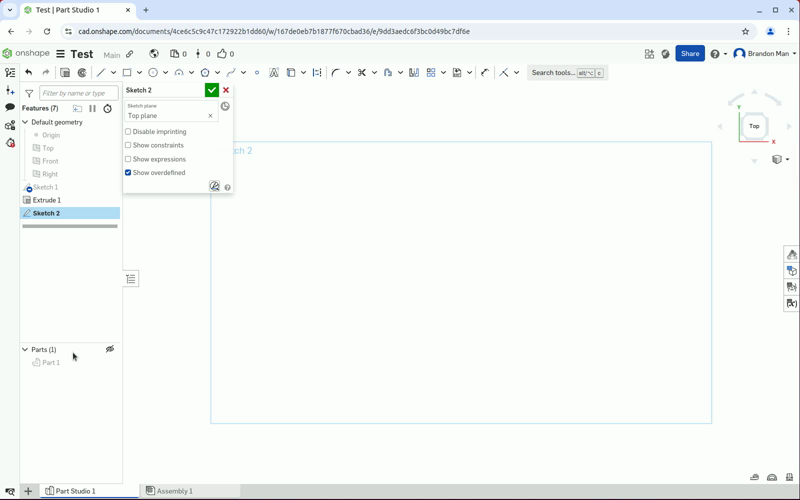
key_down(shift)
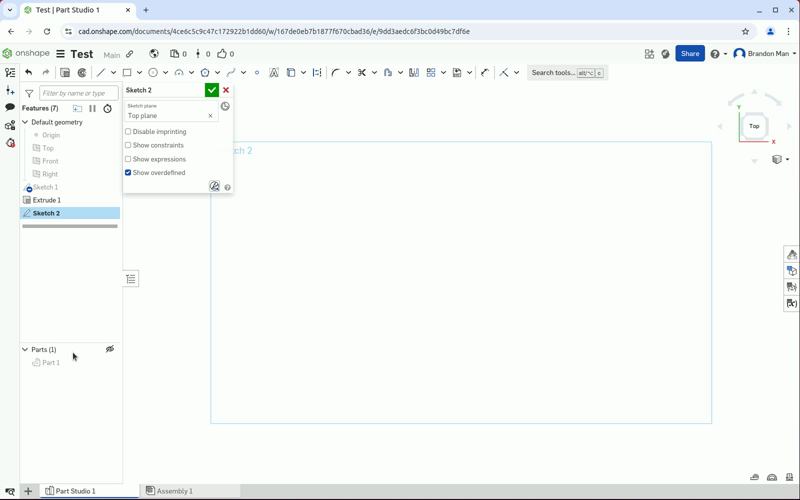
mouse_move(348, 257)
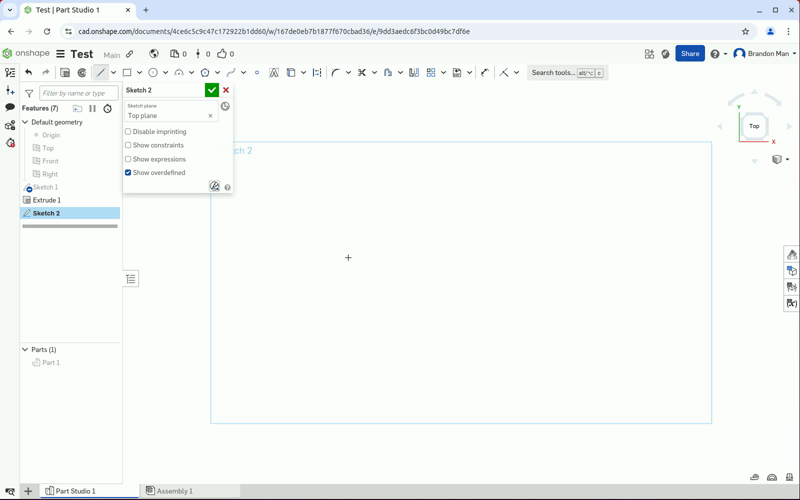
click(348, 257)
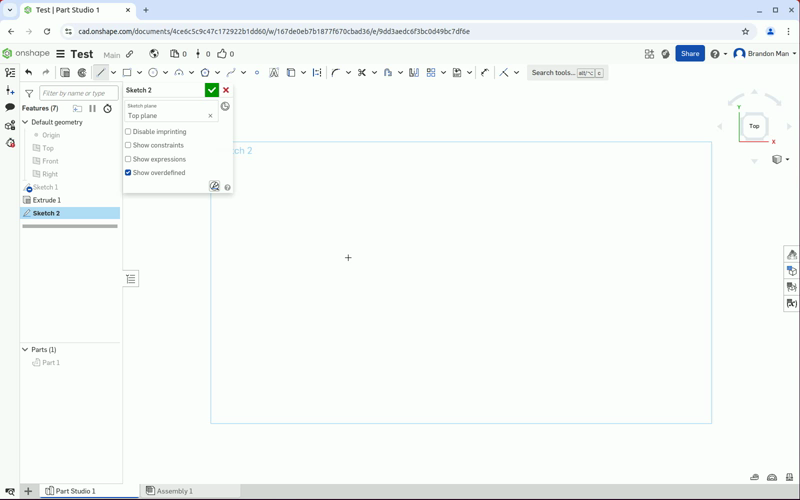
key_up(shift)
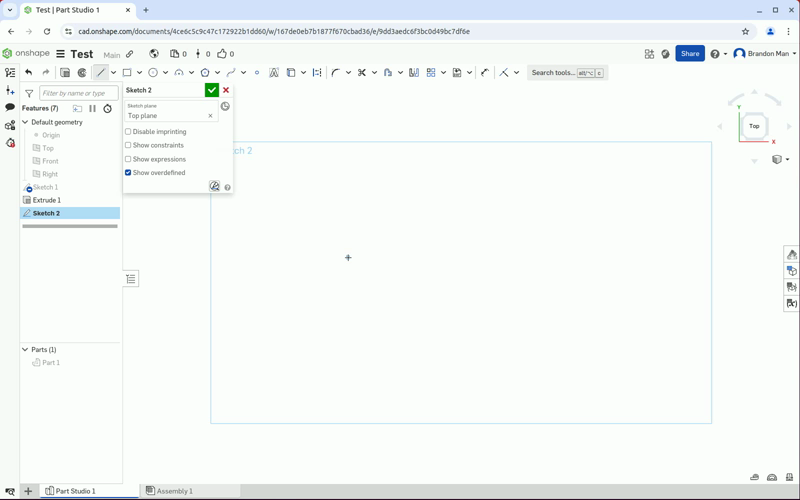
key_down(shift)
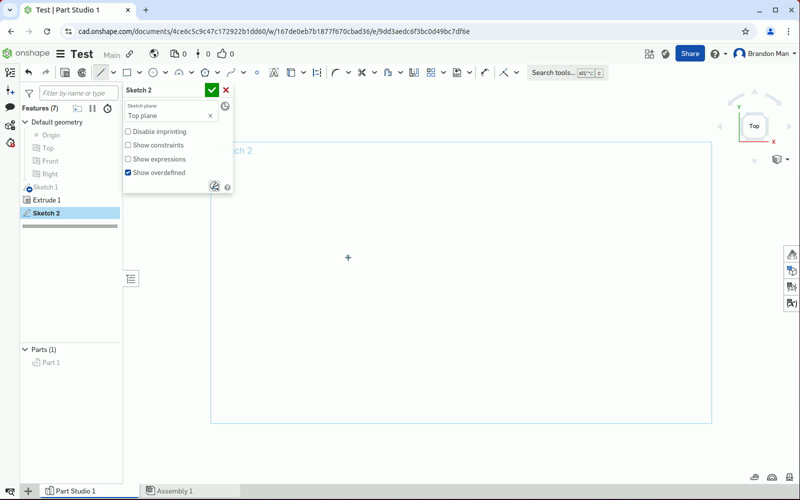
mouse_move(404, 311)
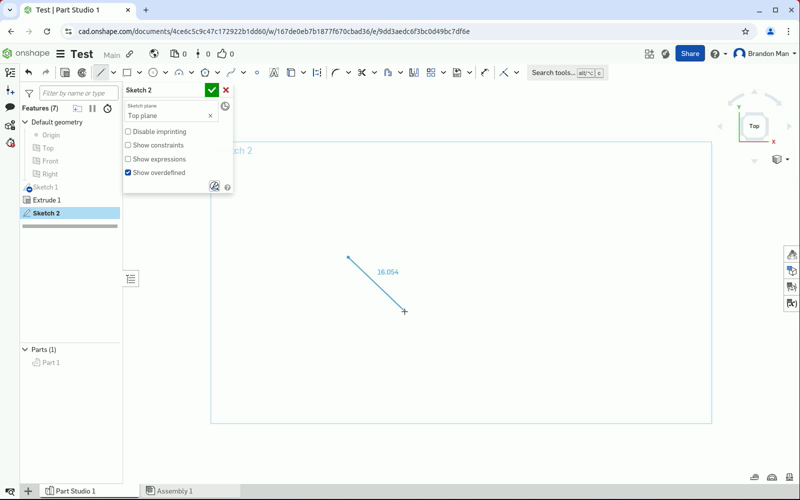
click(404, 311)
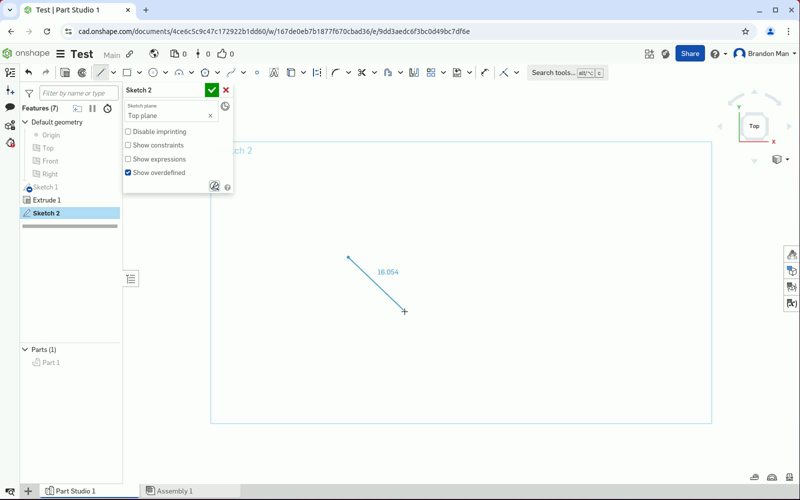
key_up(shift)
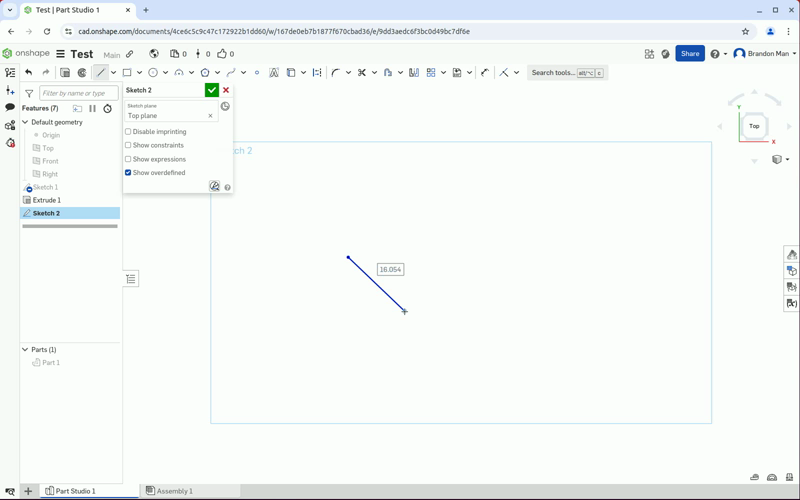
key_down(shift)
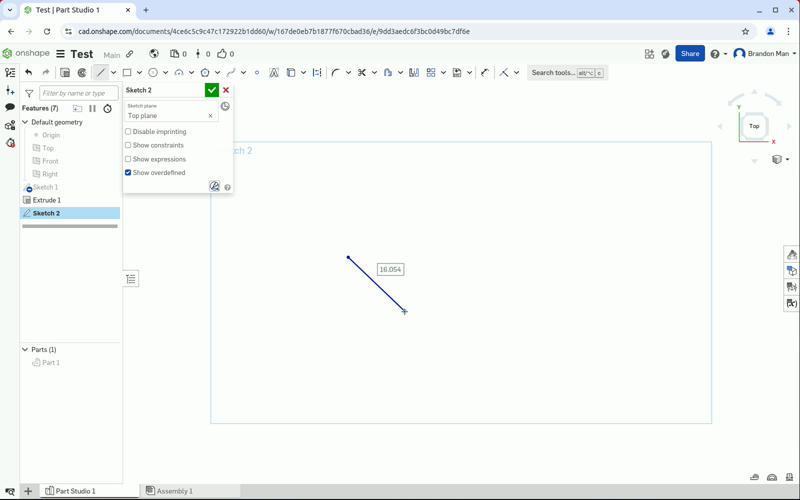
mouse_move(379, 378)
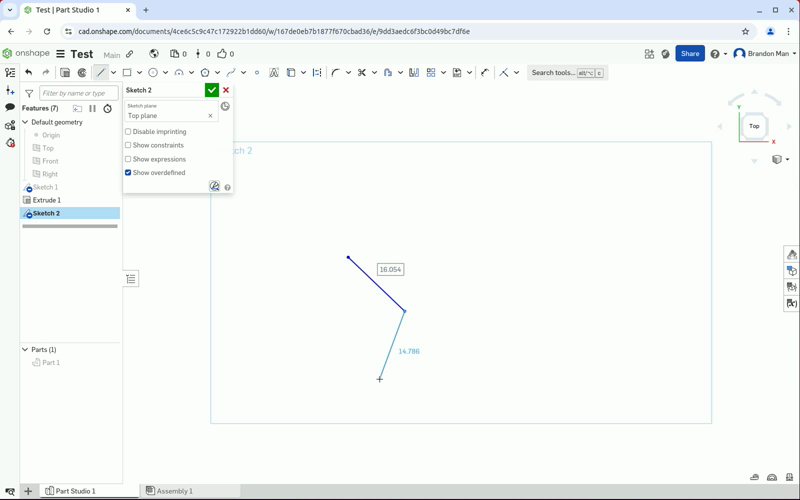
click(379, 378)
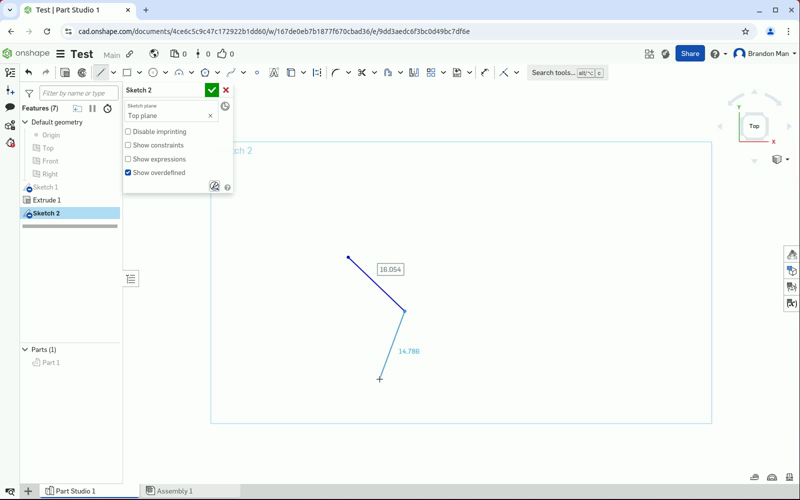
key_up(shift)
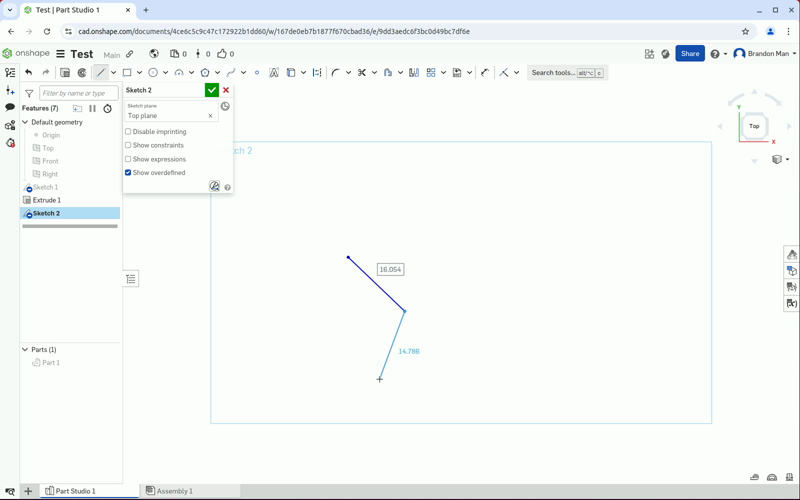
key_down(shift)
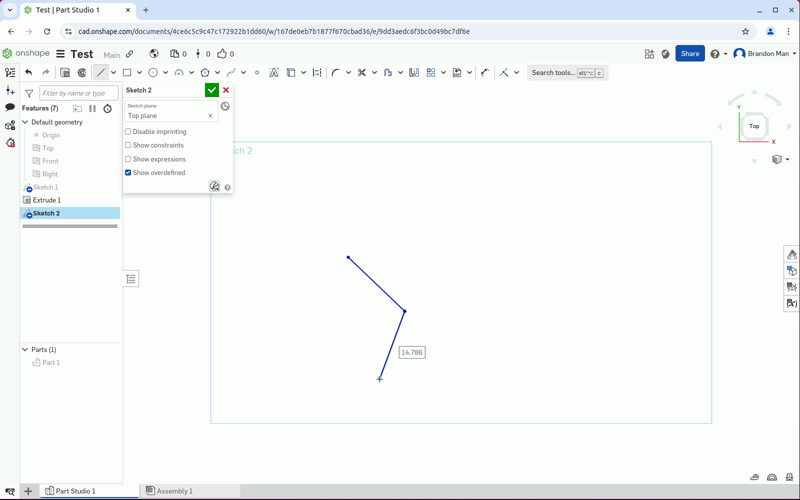
mouse_move(461, 340)
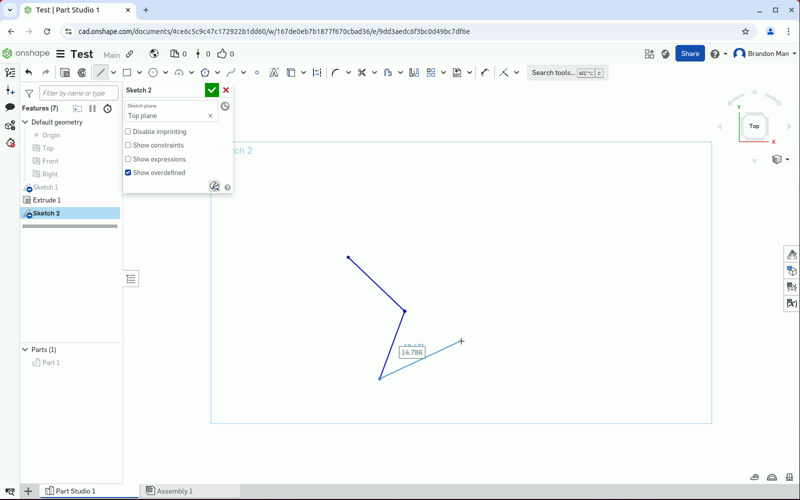
click(461, 340)
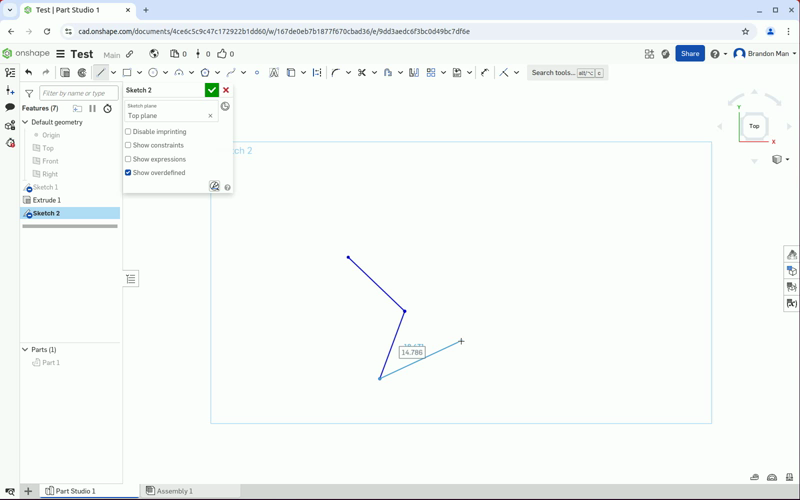
key_up(shift)
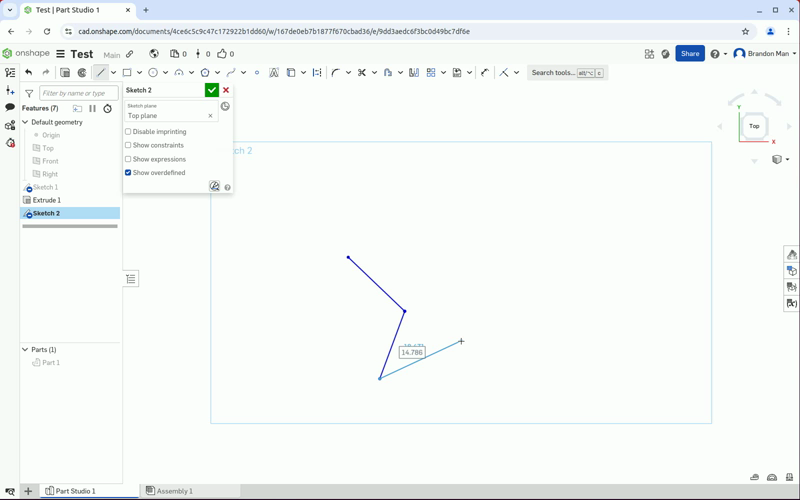
key_down(shift)
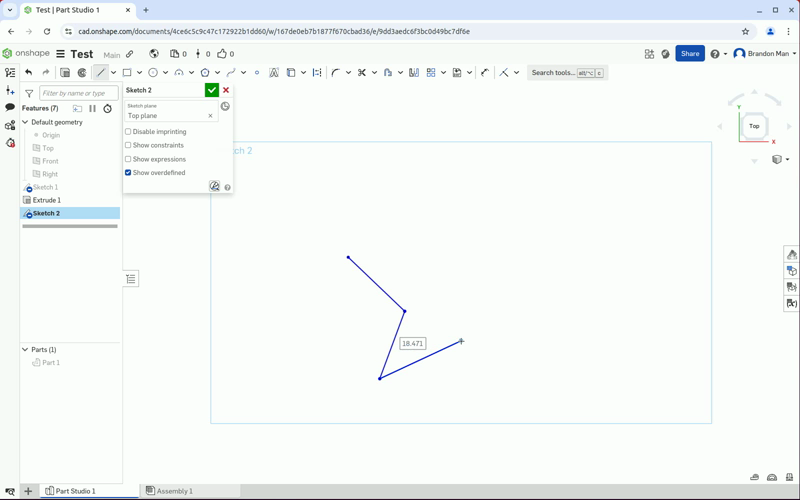
mouse_move(535, 378)
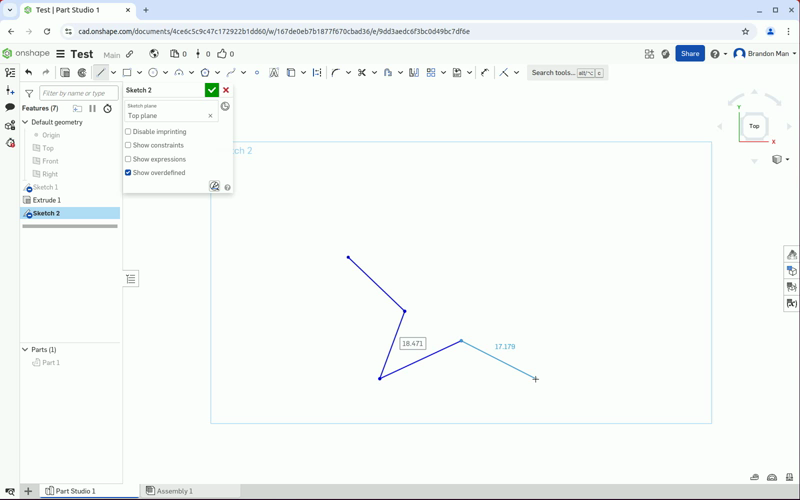
click(535, 378)
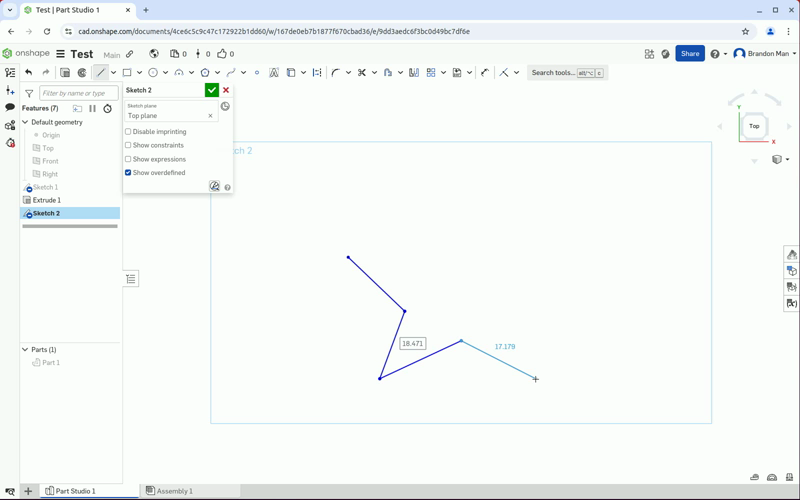
key_up(shift)
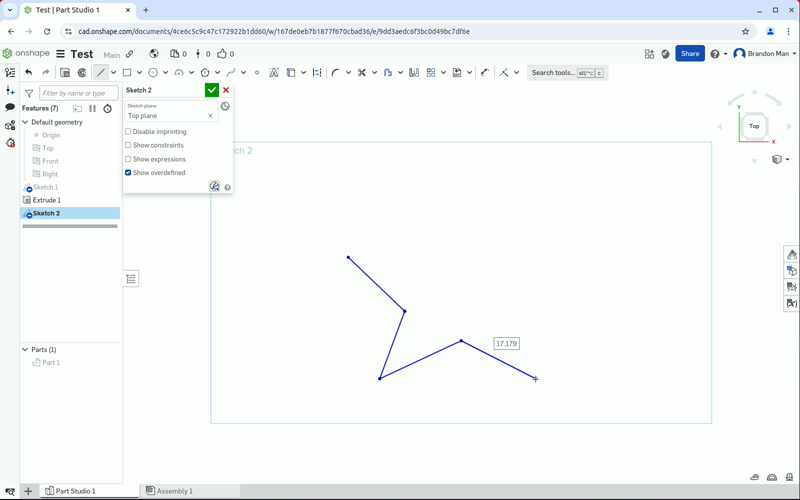
key_down(shift)
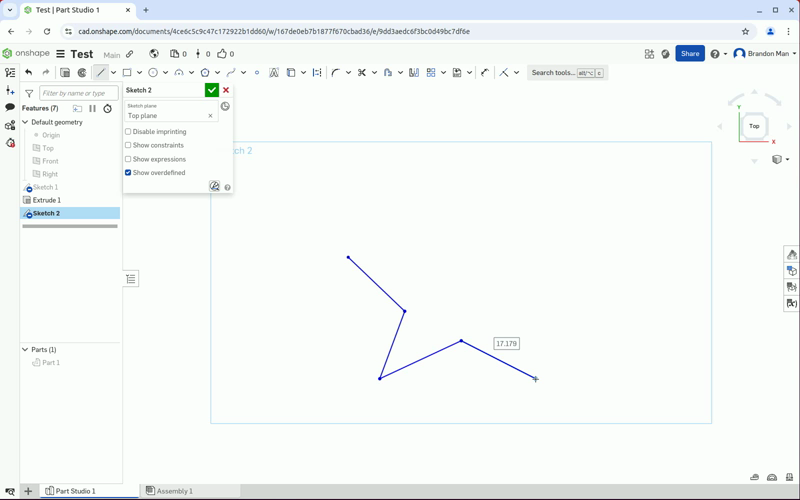
mouse_move(517, 311)
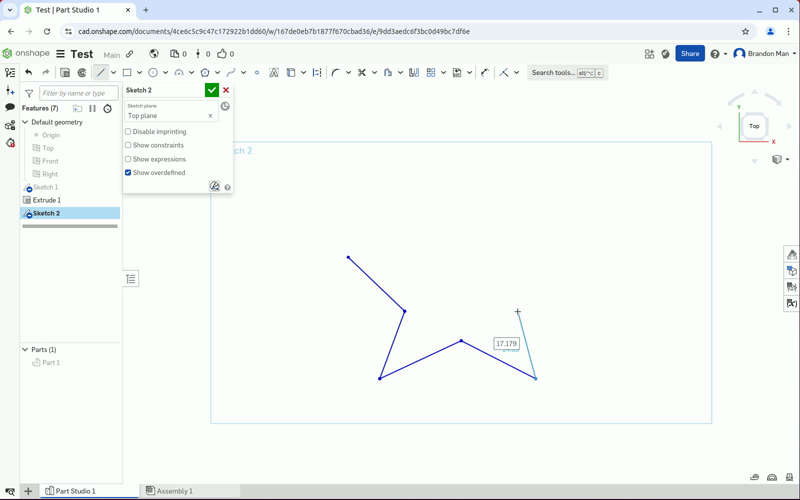
click(517, 311)
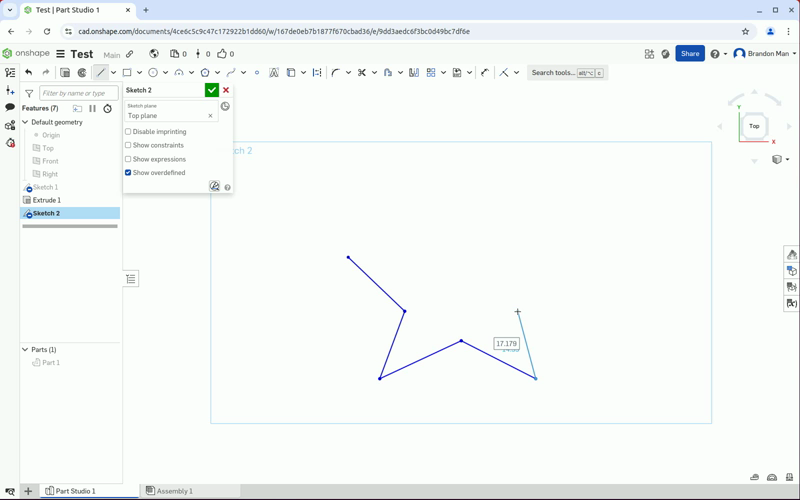
key_up(shift)
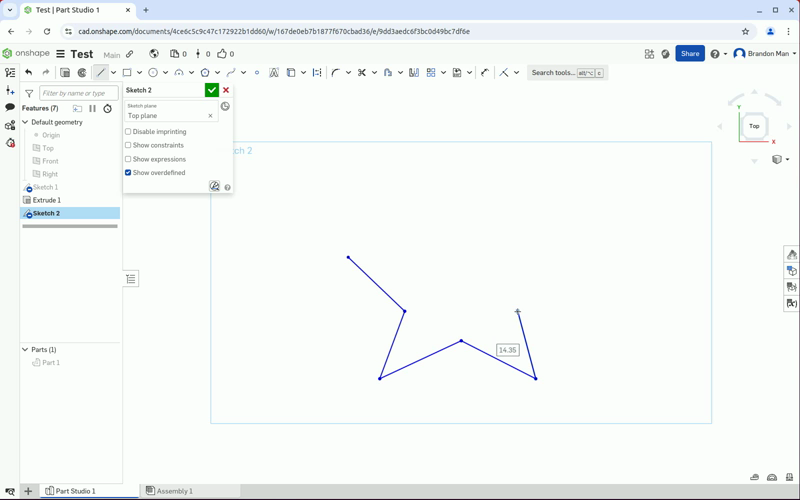
key_down(shift)
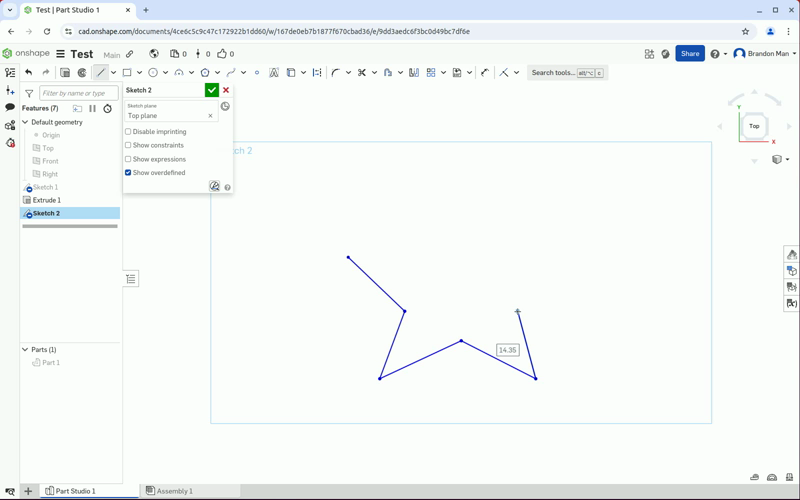
mouse_move(562, 257)
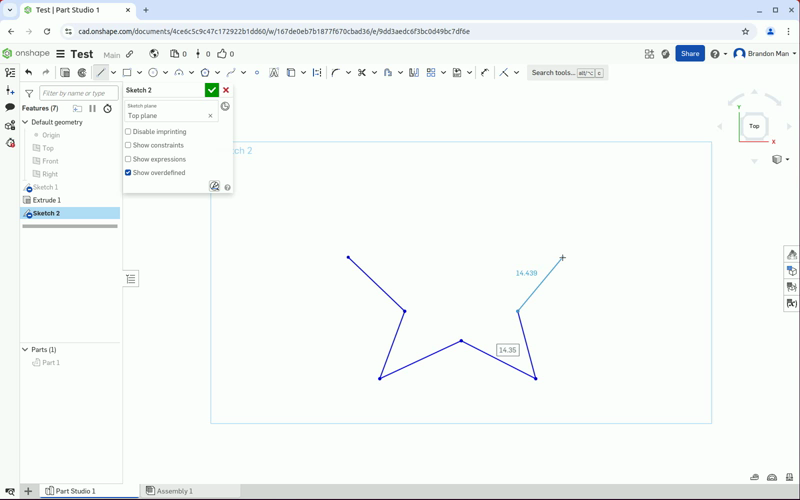
click(562, 257)
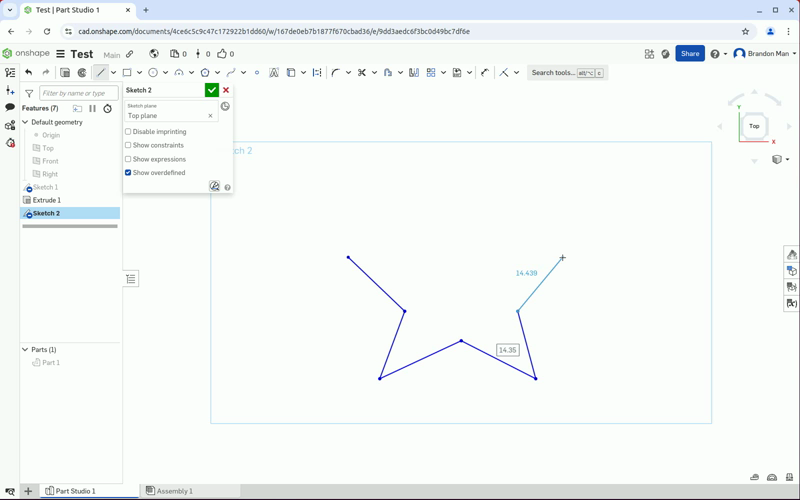
key_up(shift)
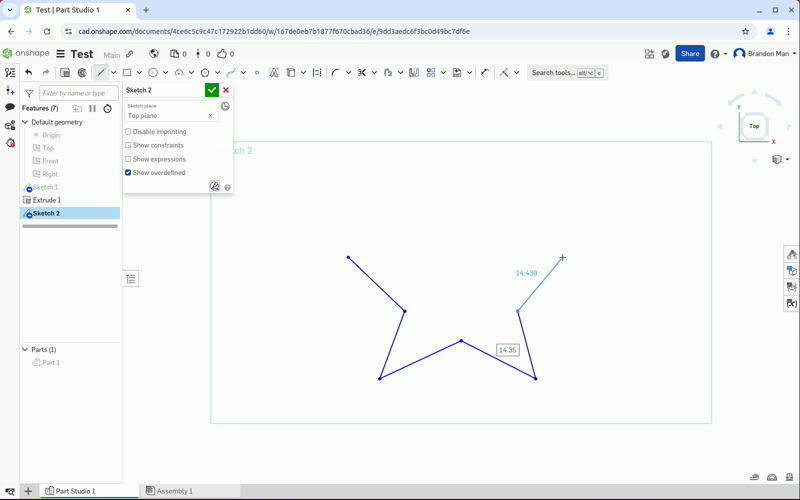
key_down(shift)
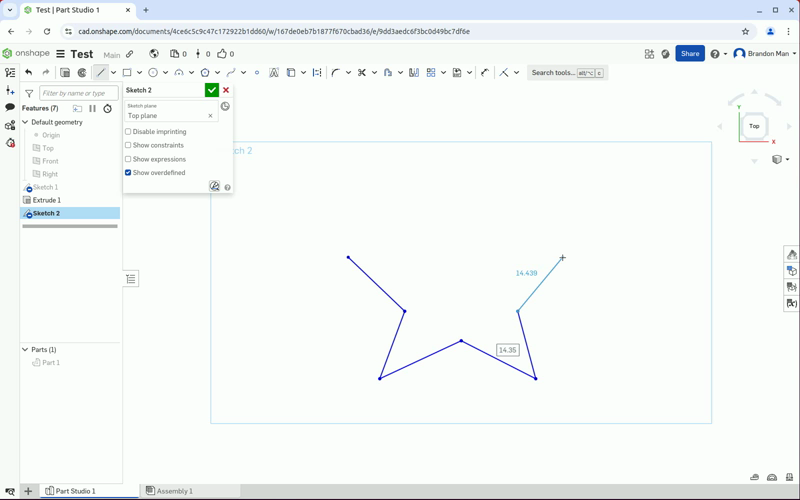
mouse_move(495, 257)
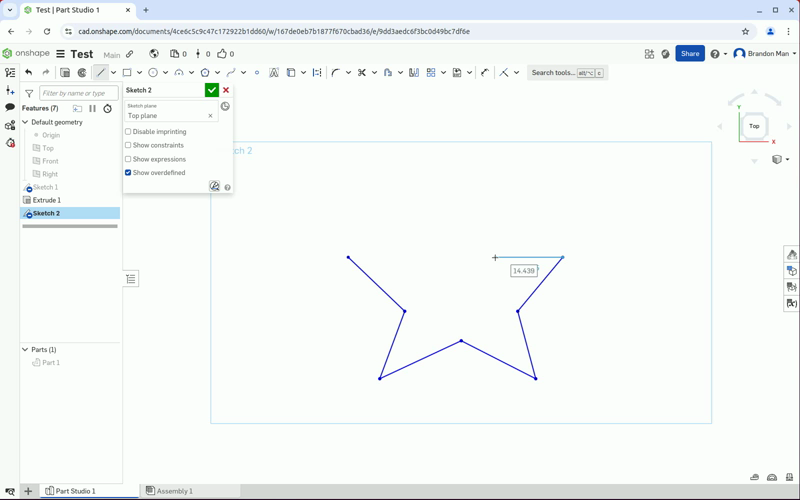
click(495, 257)
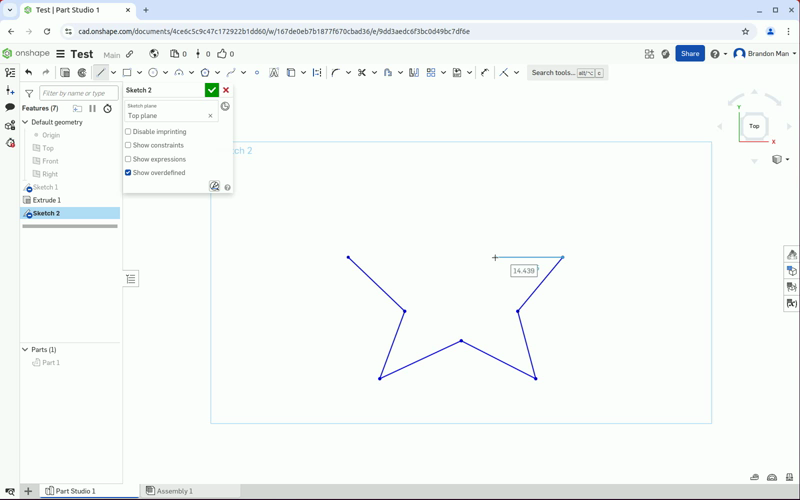
key_up(shift)
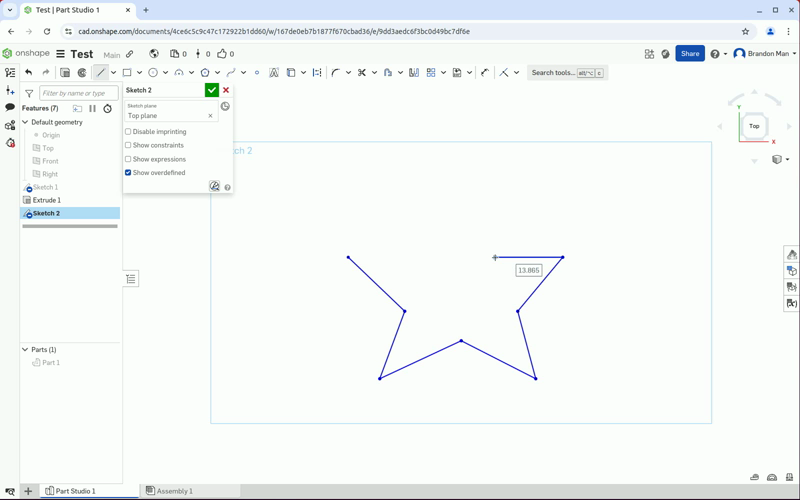
key_down(shift)
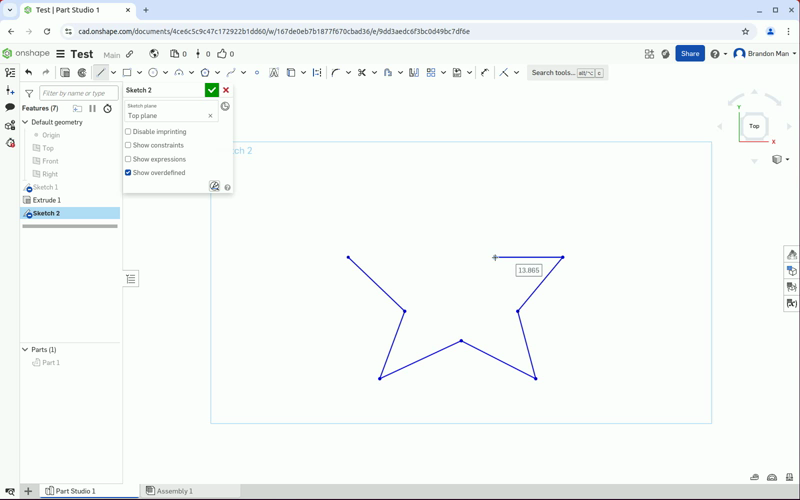
mouse_move(461, 184)
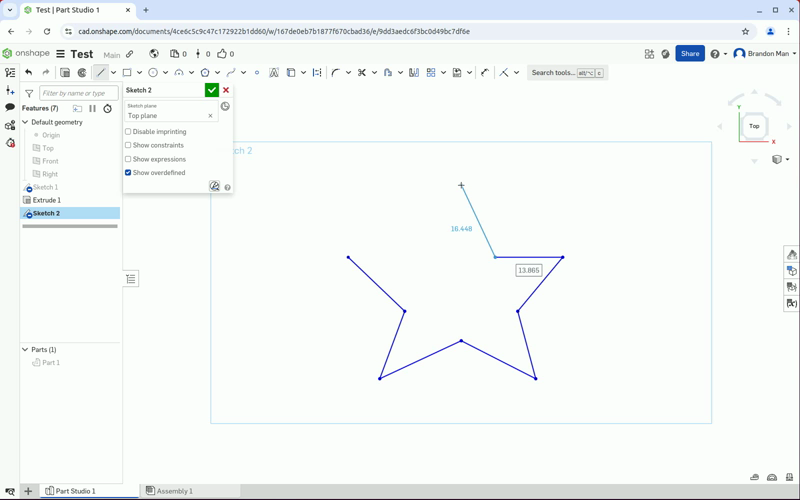
click(461, 184)
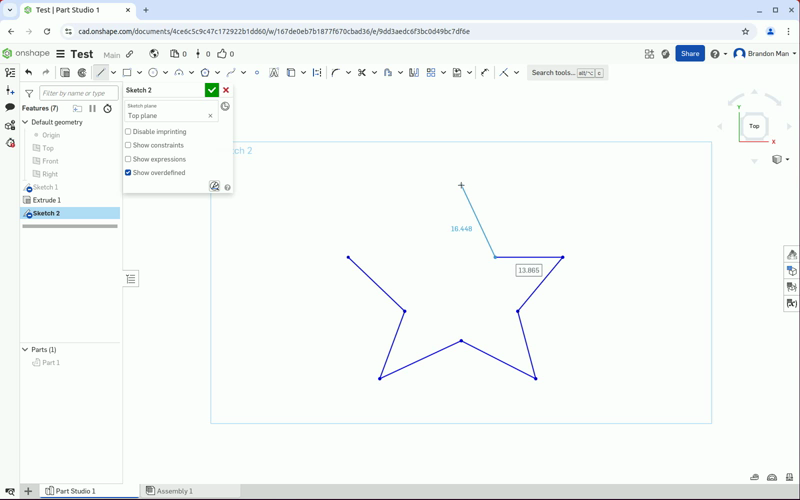
key_up(shift)
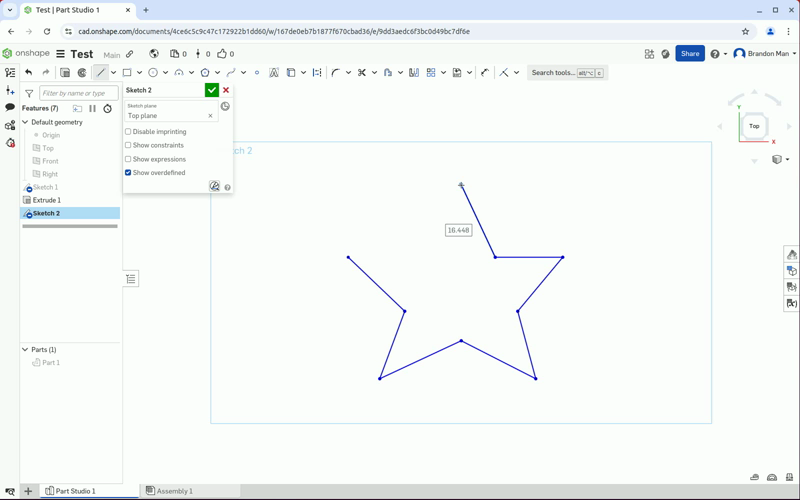
key_down(shift)
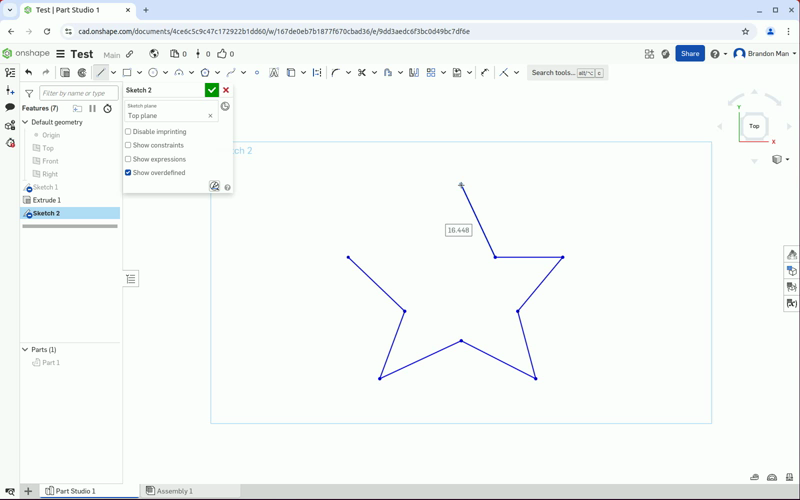
mouse_move(429, 257)
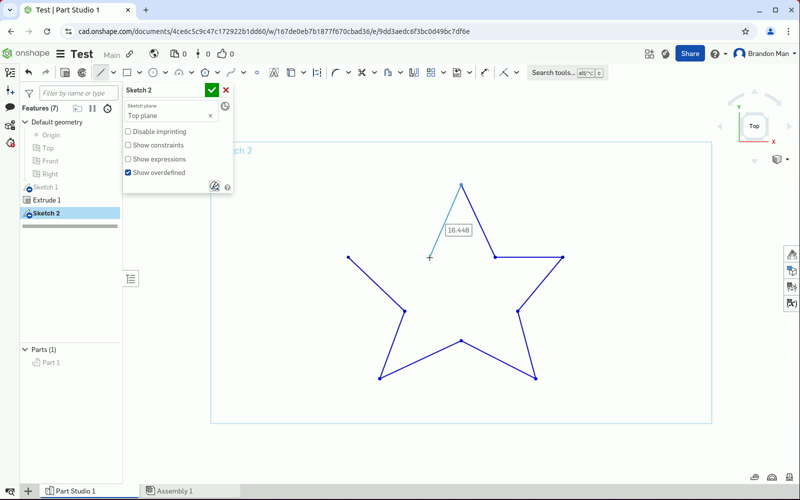
click(429, 257)
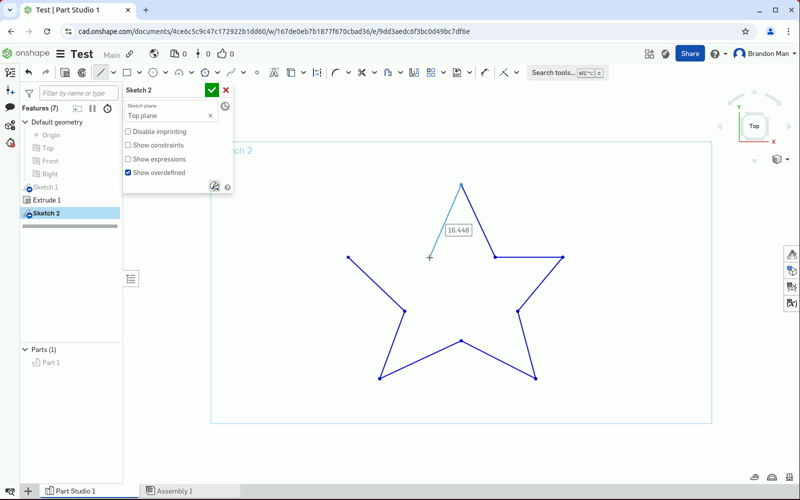
key_up(shift)
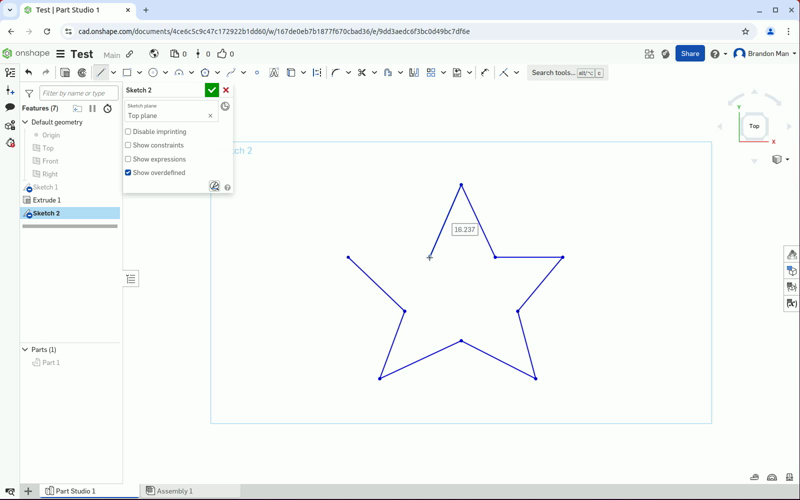
key_down(shift)
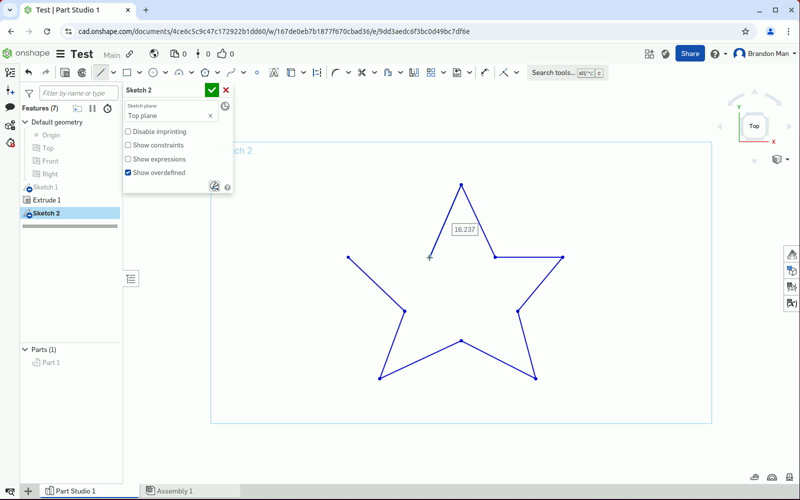
mouse_move(348, 257)
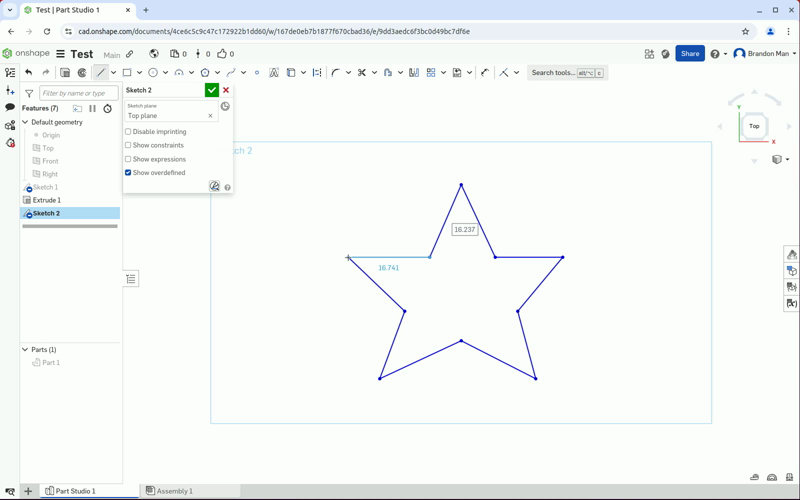
key_up(shift)
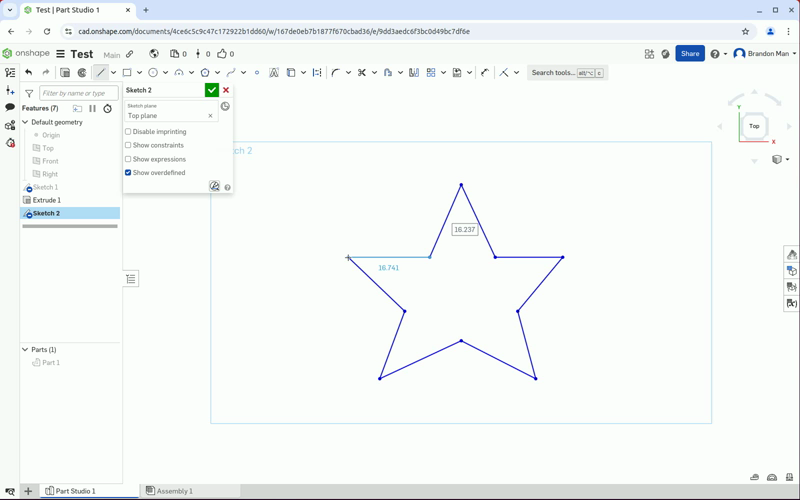
click(348, 257)
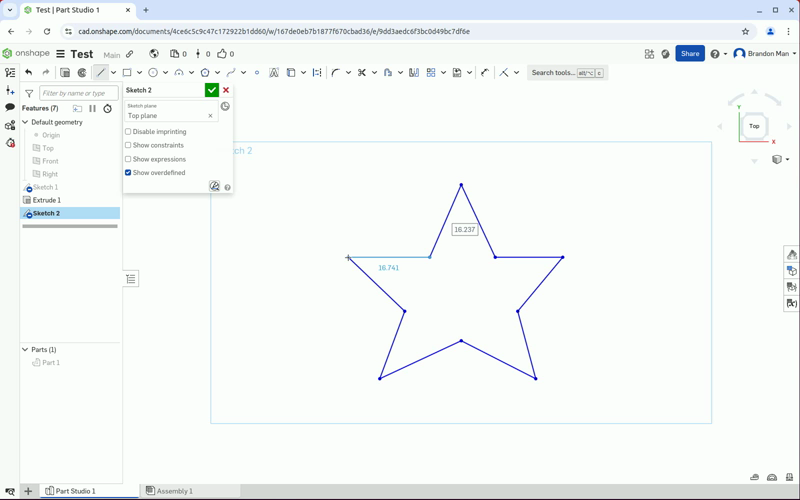
key(esc)
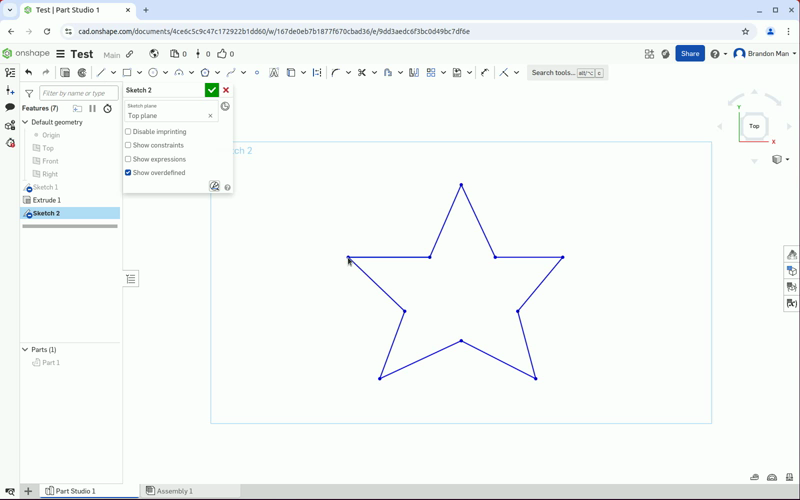
mouse_move(462, 239)
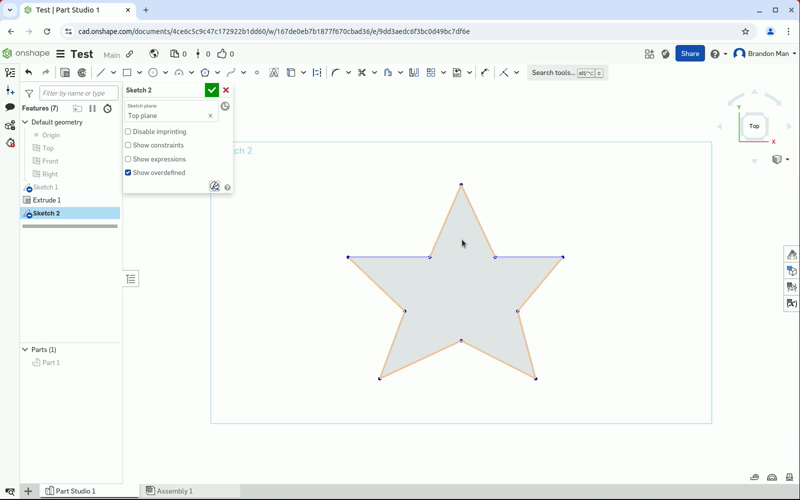
click(462, 239)
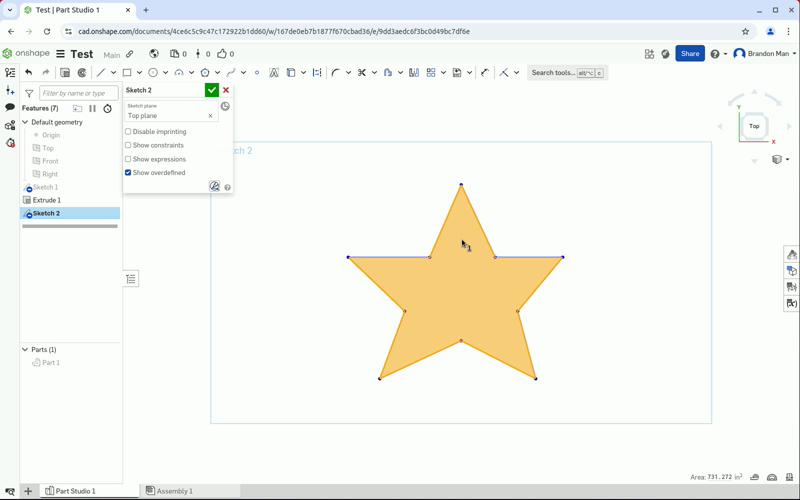
mouse_move(73, 352)
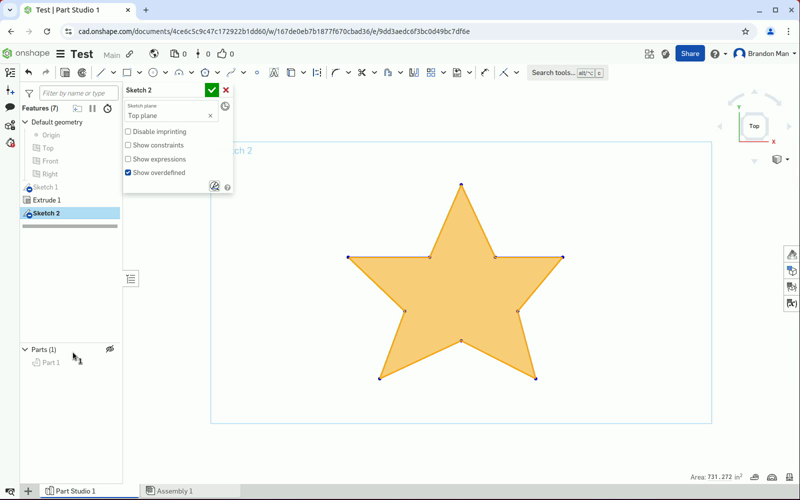
key(shift+y)
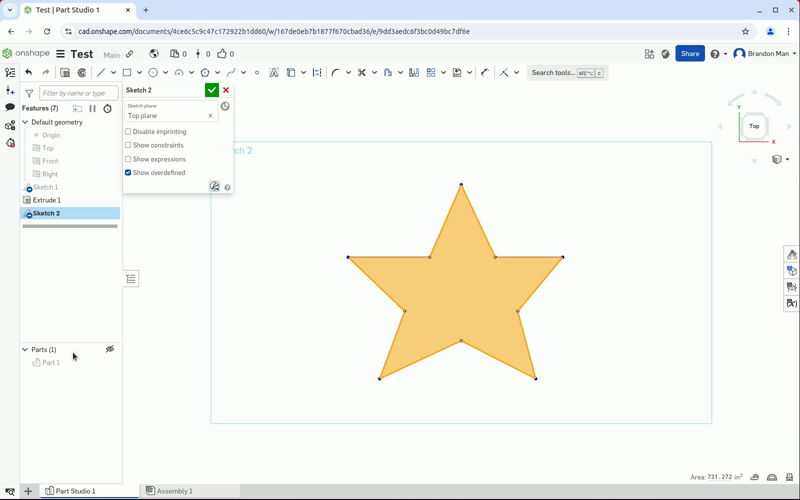
key(shift+e)
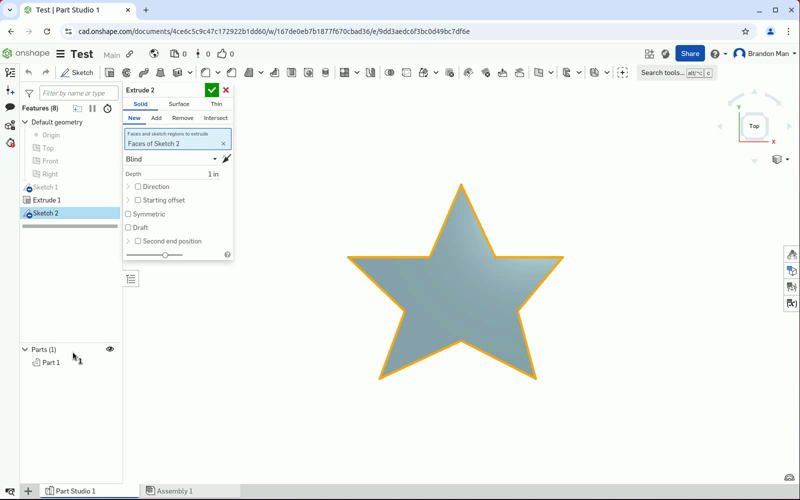
mouse_move(143, 106)
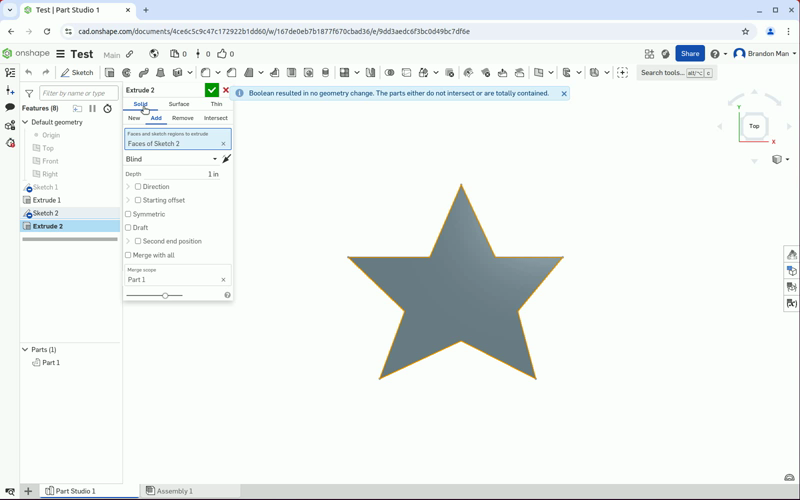
click(143, 106)
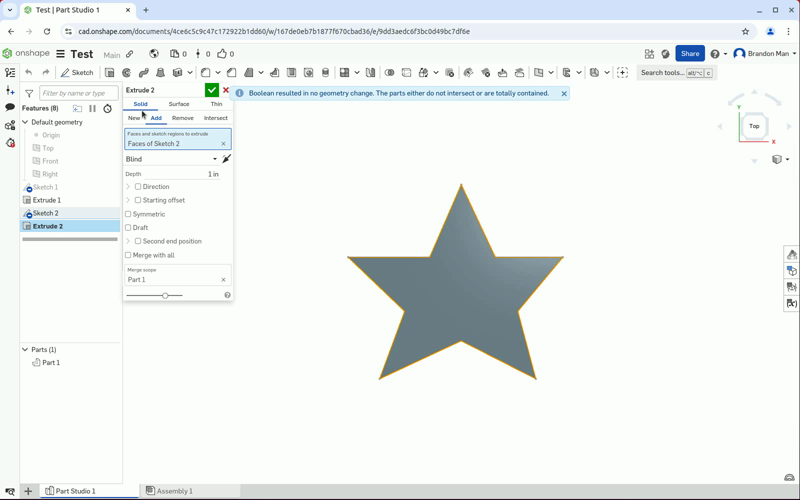
mouse_move(137, 120)
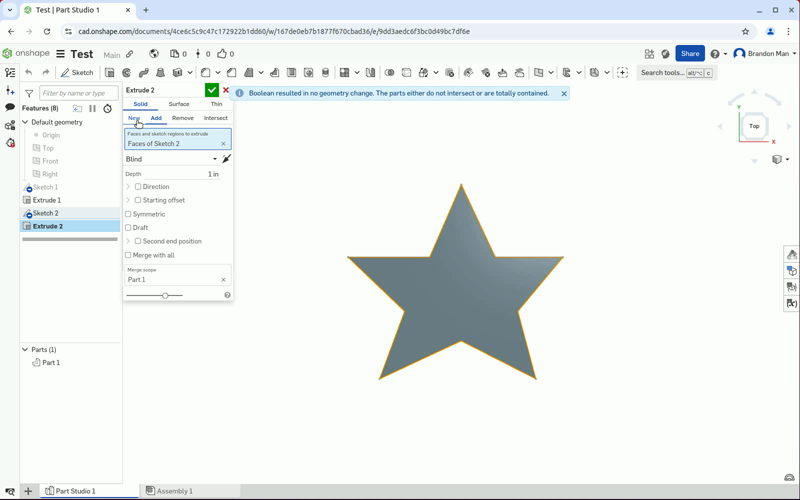
click(137, 120)
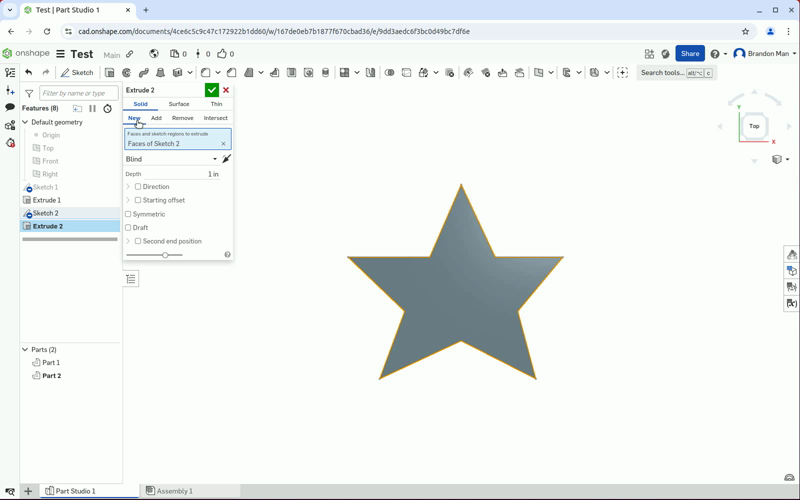
key(tab, 4)
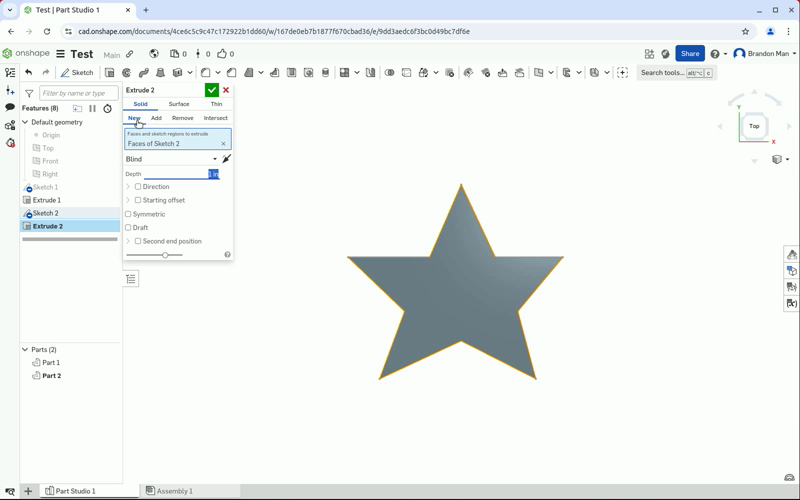
text(13.721)
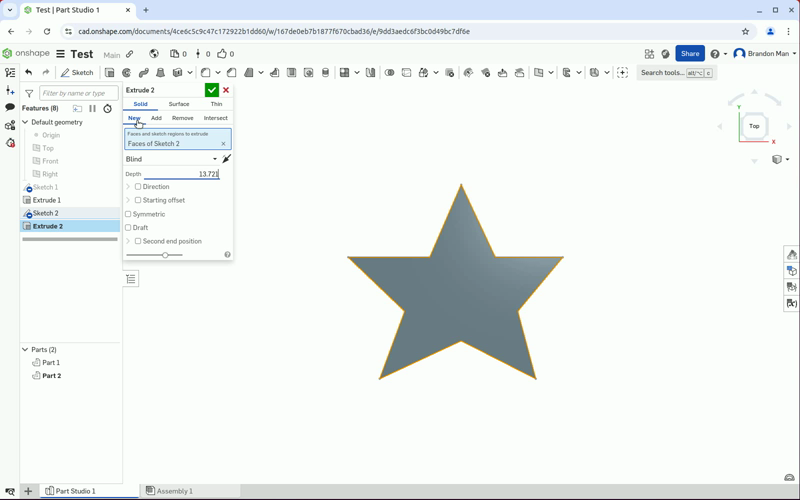
key(enter)
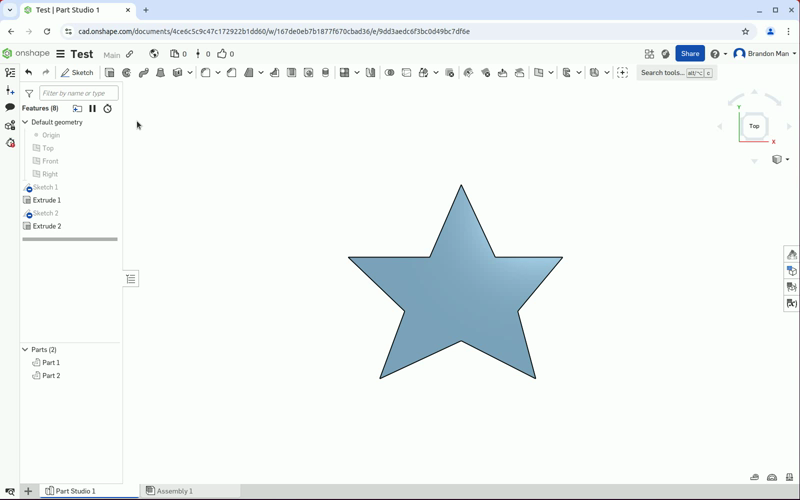
key(shift+h)
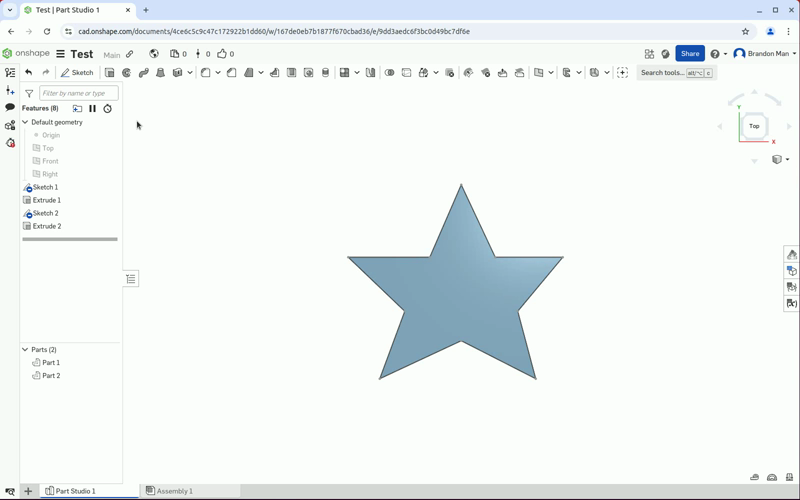
key(shift+h)
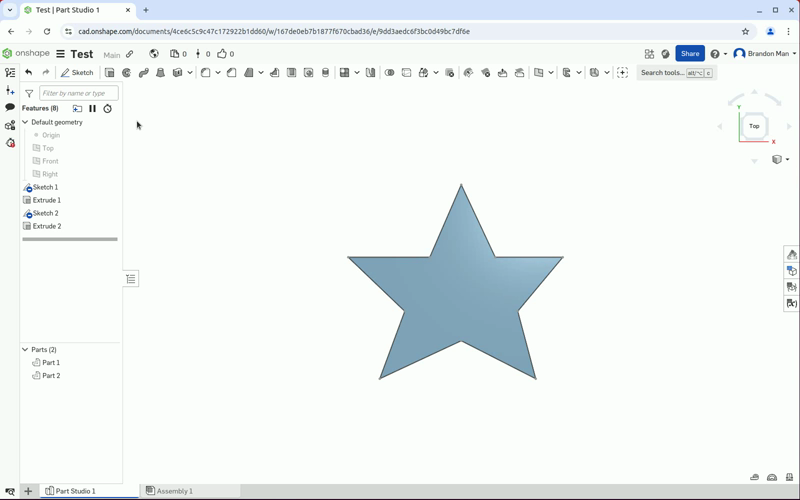
key(shift+7)
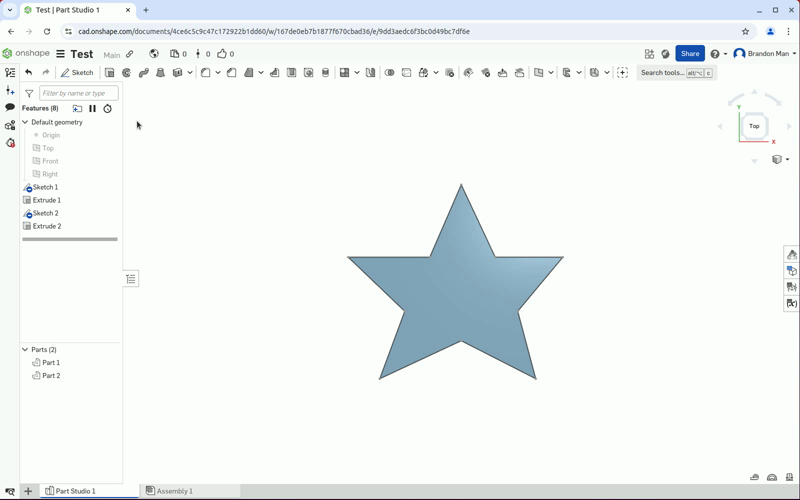
key(up, 3)
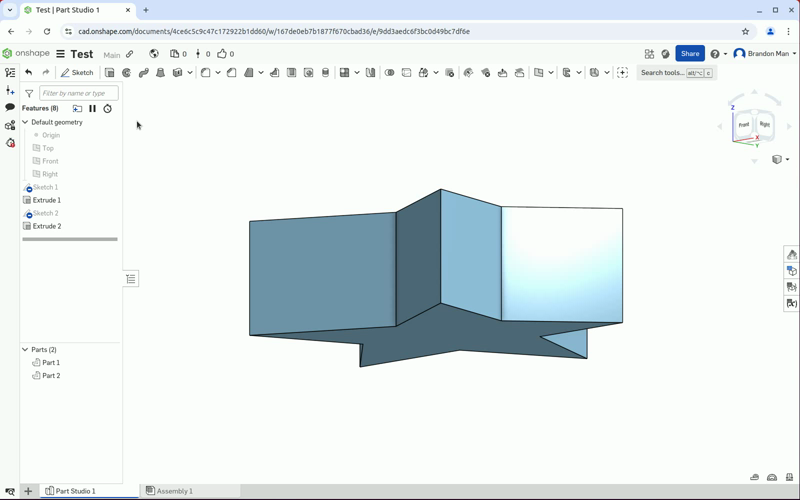
key(left, 3)
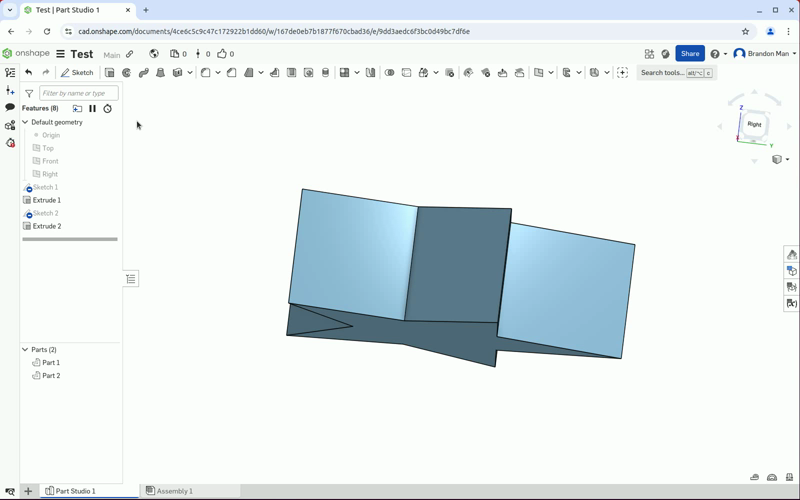
key(right, 3)
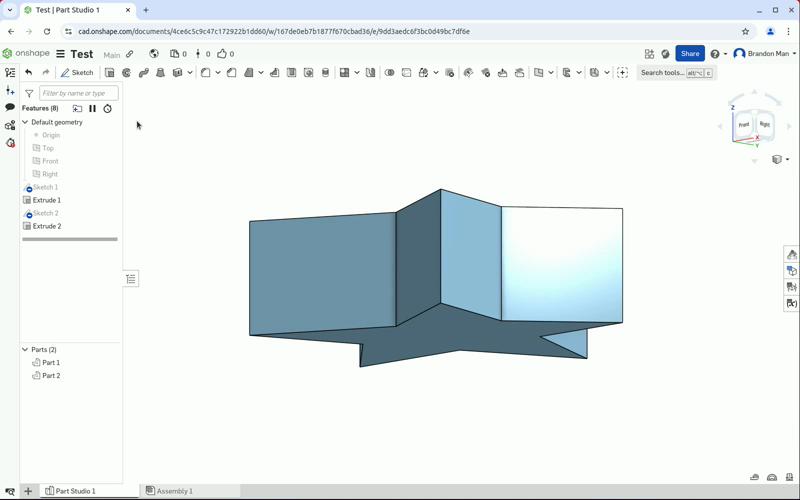
key(down, 3)
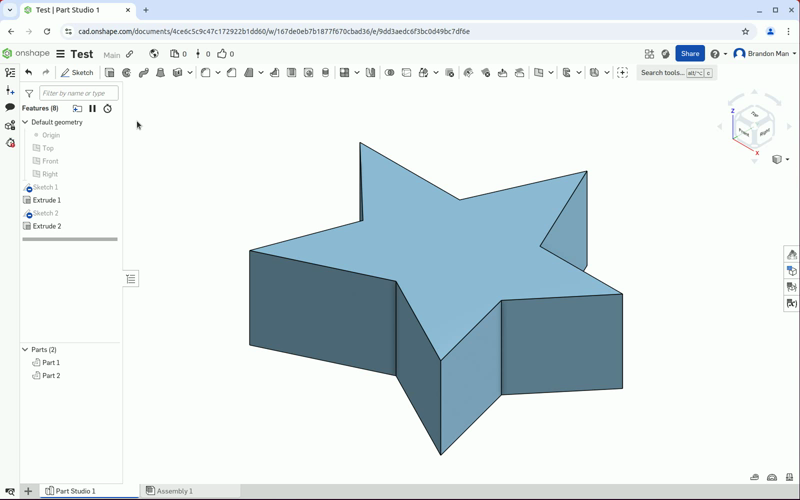
mouse_move(73, 189)
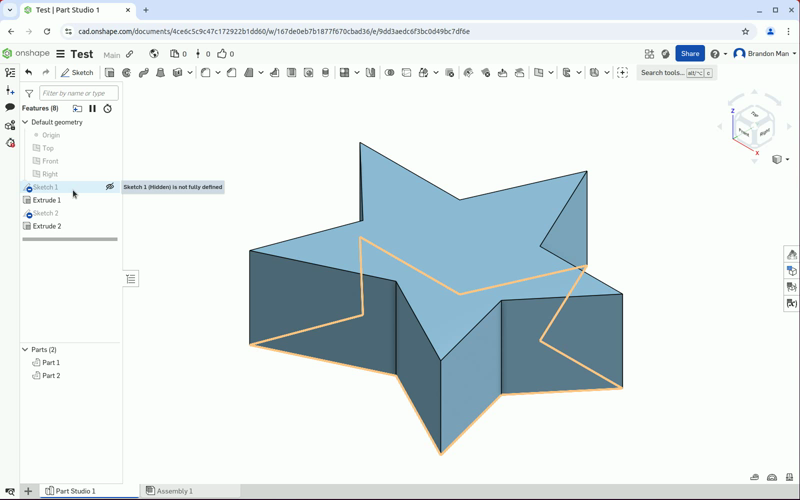
click(73, 189)